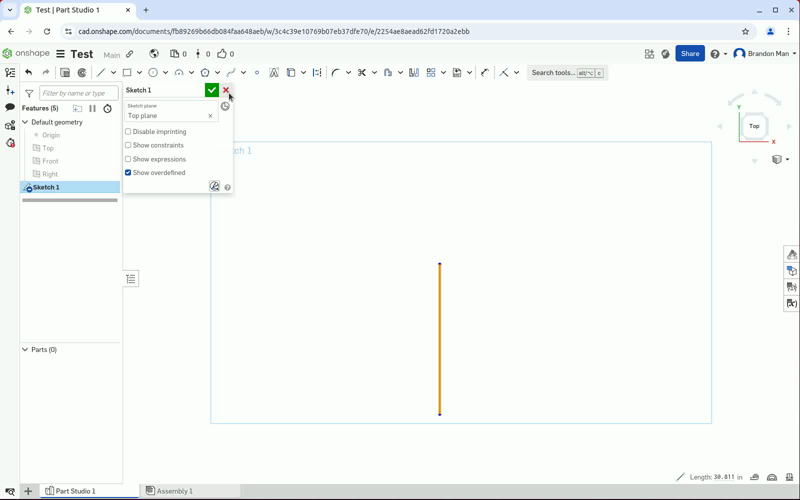
key(shift+h)
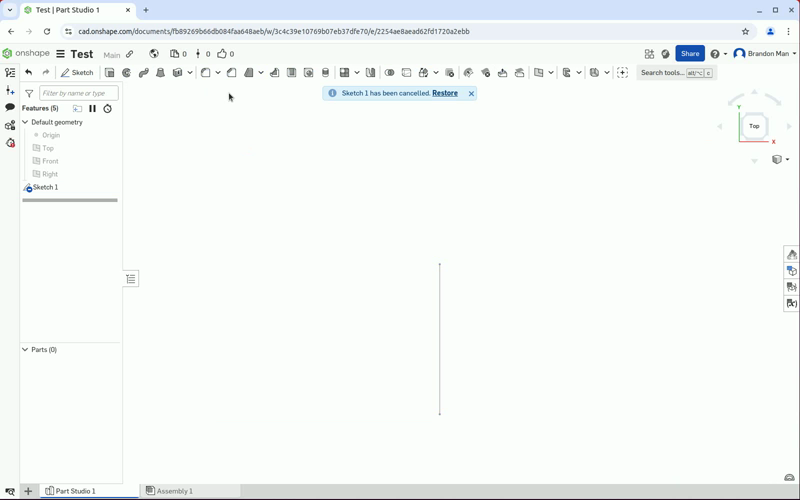
key(shift+s)
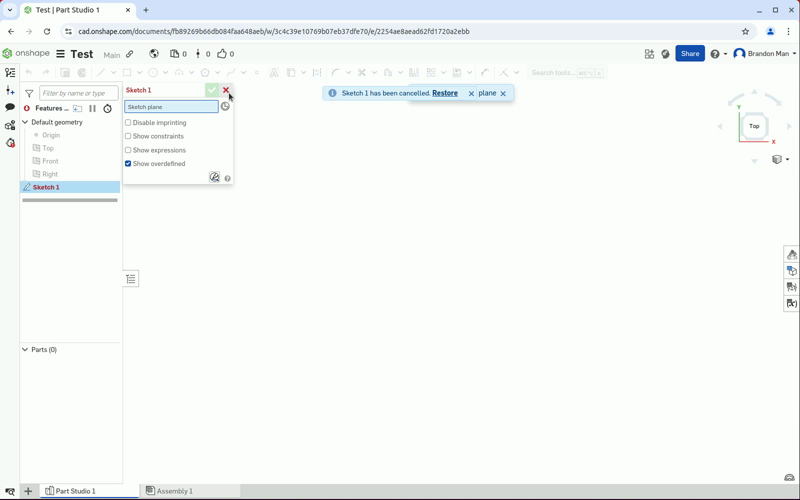
mouse_move(73, 150)
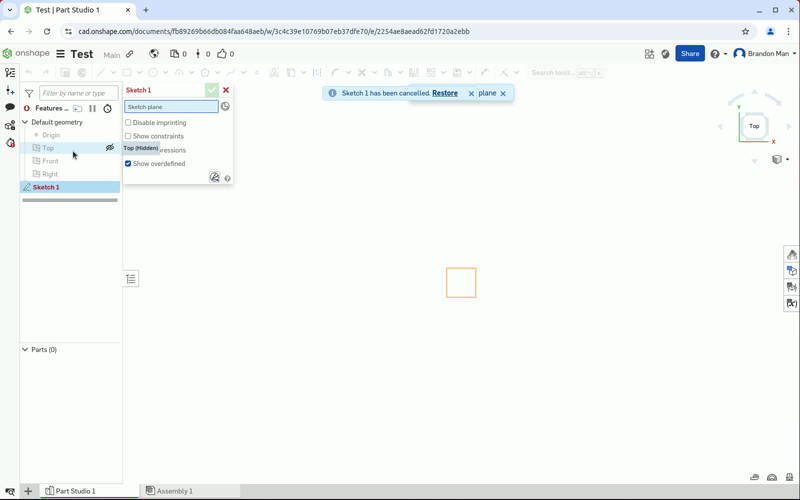
click(73, 150)
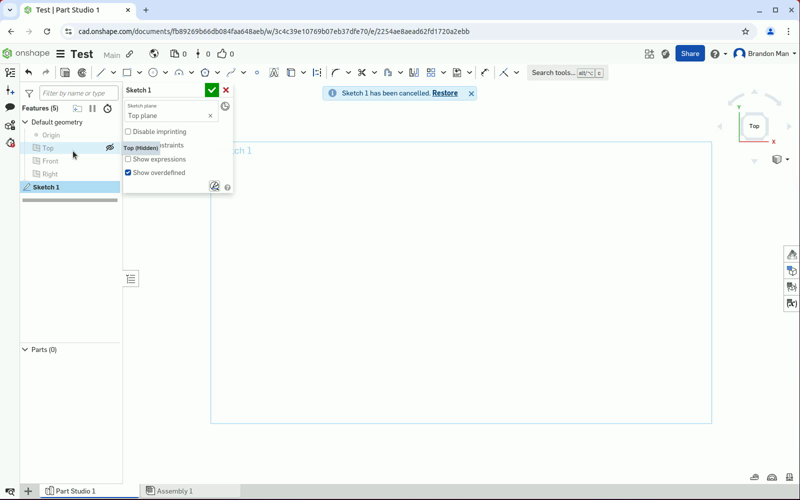
mouse_move(73, 352)
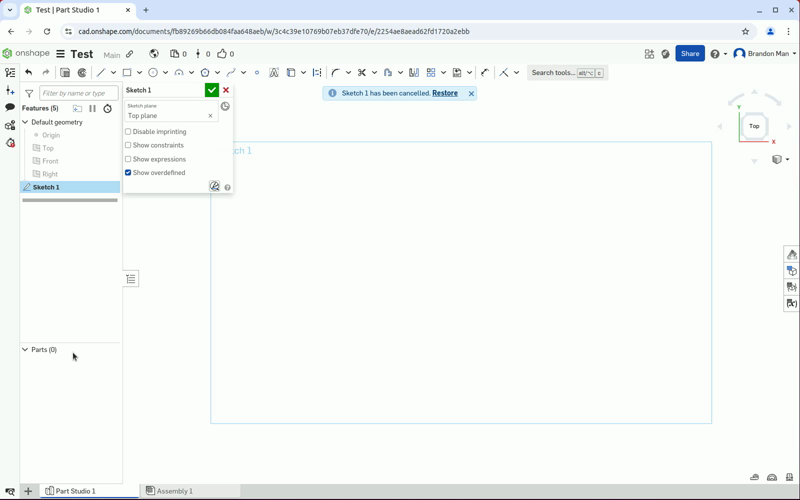
key(y)
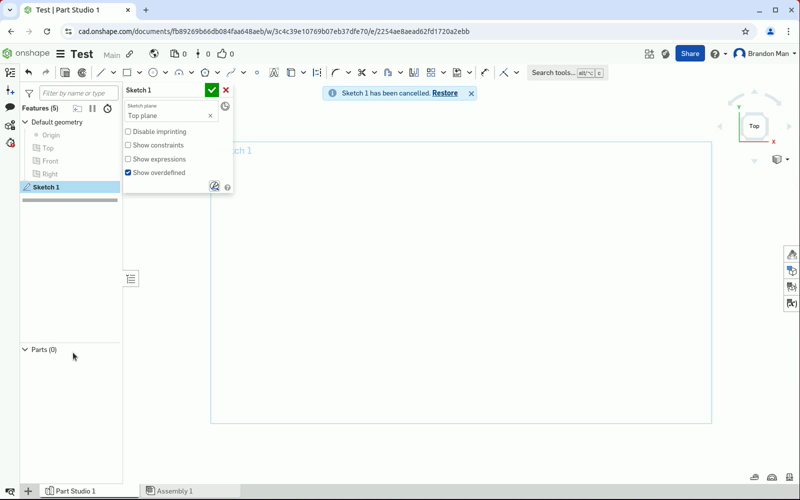
key(l)
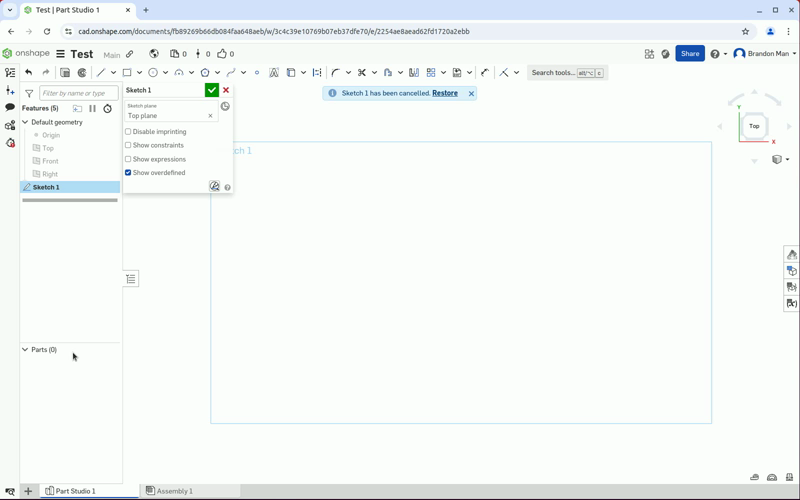
key_down(shift)
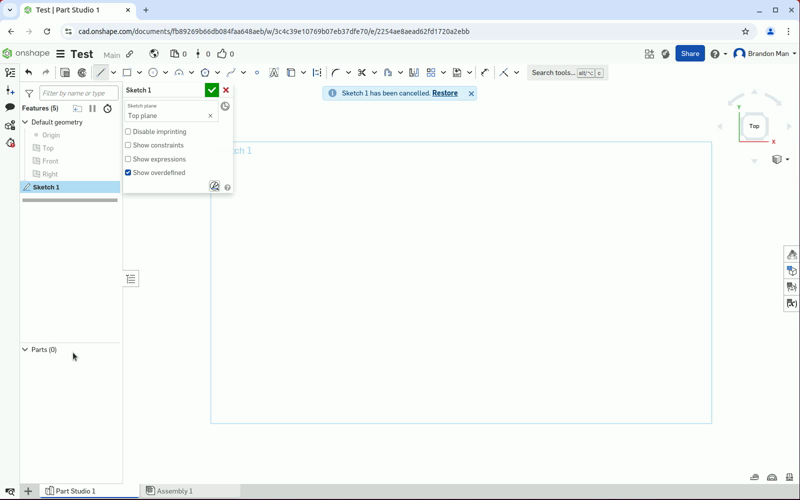
mouse_move(348, 278)
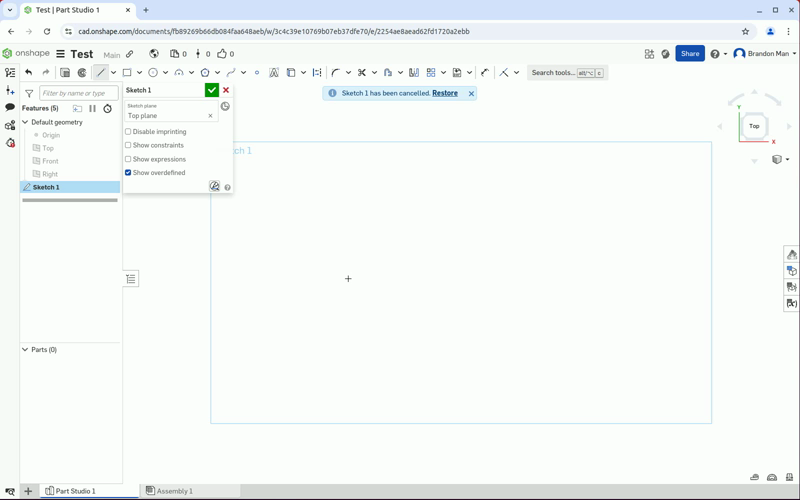
click(348, 278)
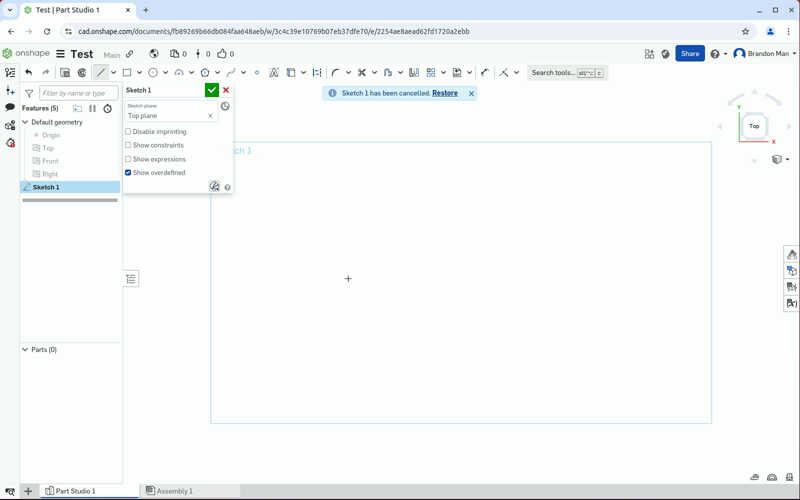
key_up(shift)
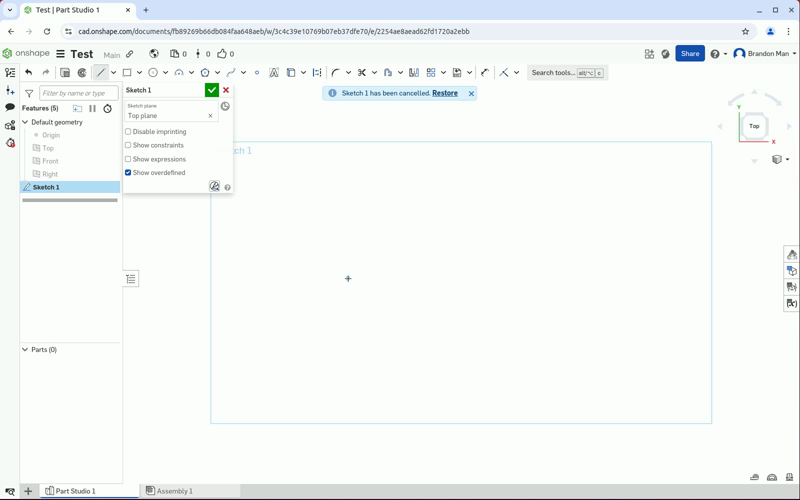
key_down(shift)
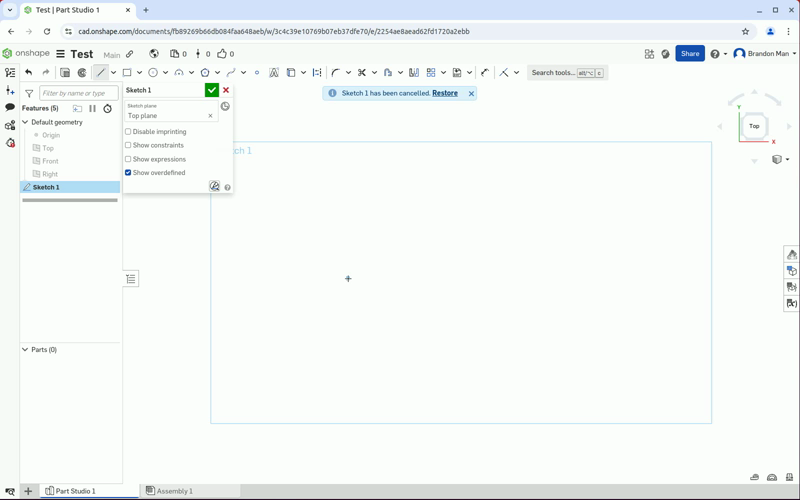
mouse_move(512, 381)
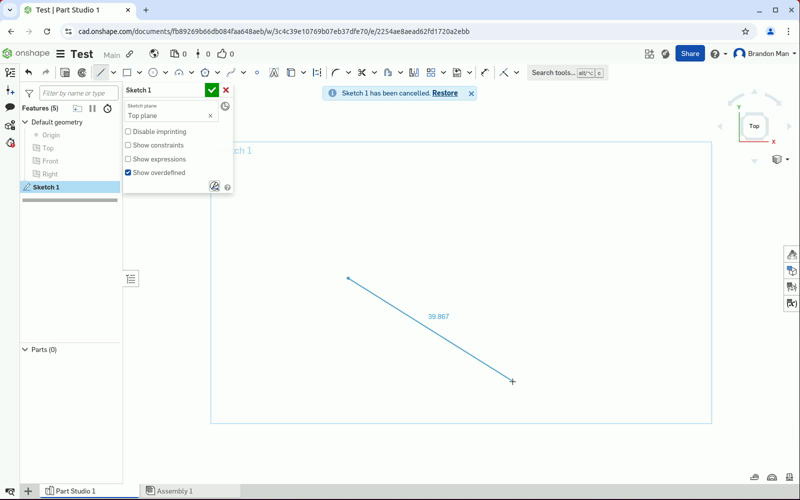
click(512, 381)
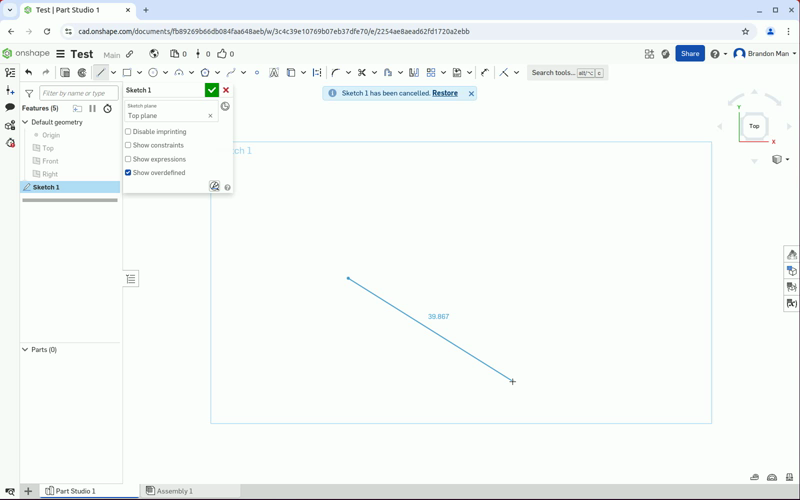
key_up(shift)
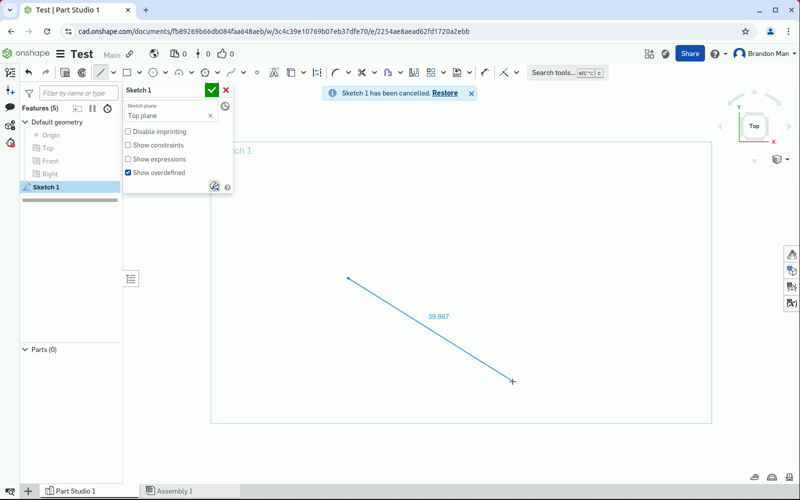
key_down(shift)
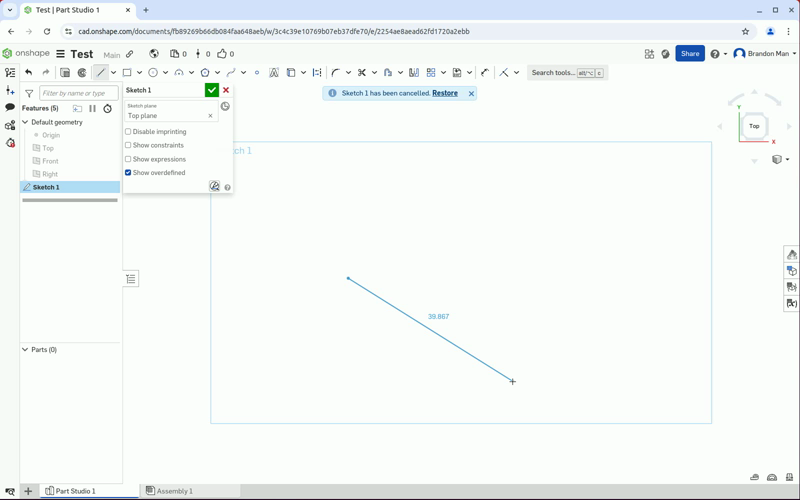
mouse_move(519, 187)
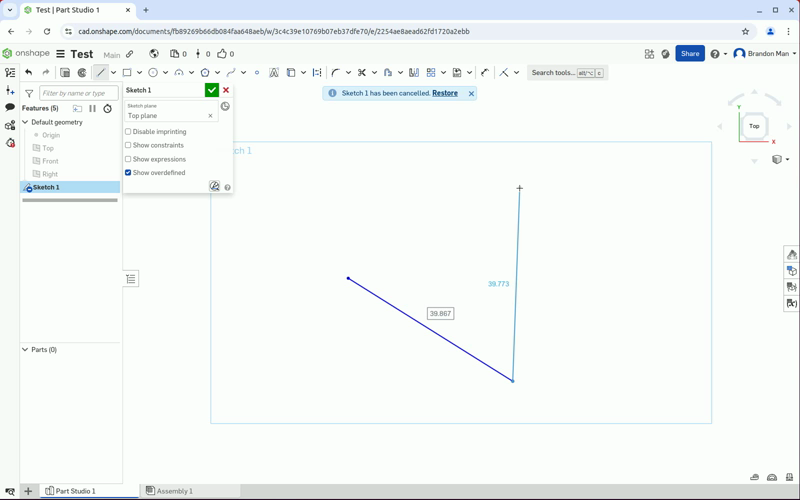
click(519, 187)
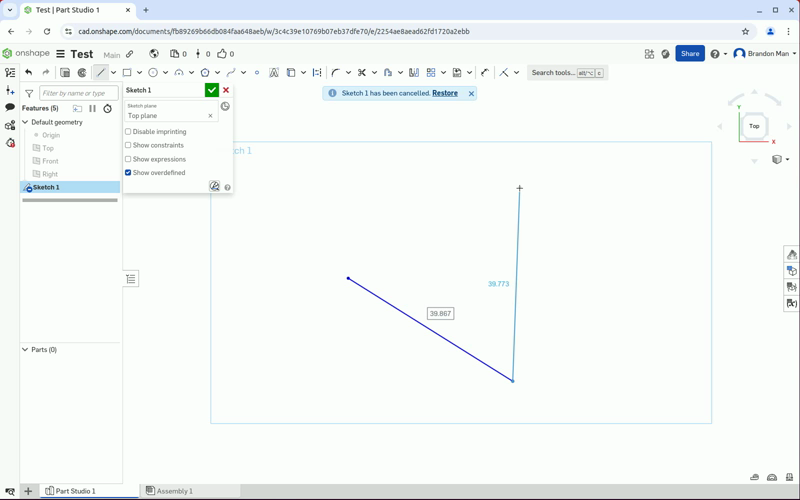
key_up(shift)
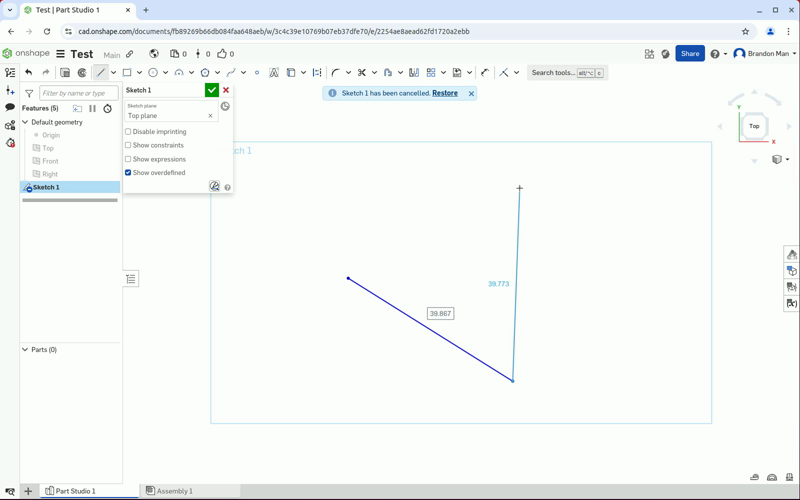
key_down(shift)
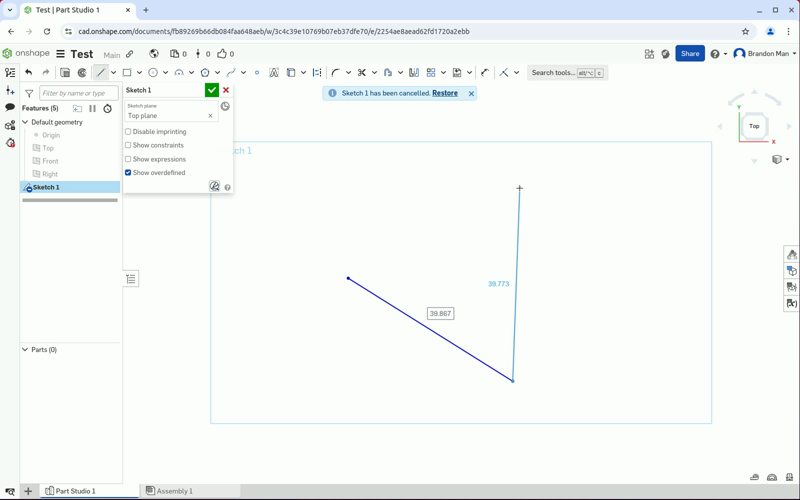
mouse_move(348, 278)
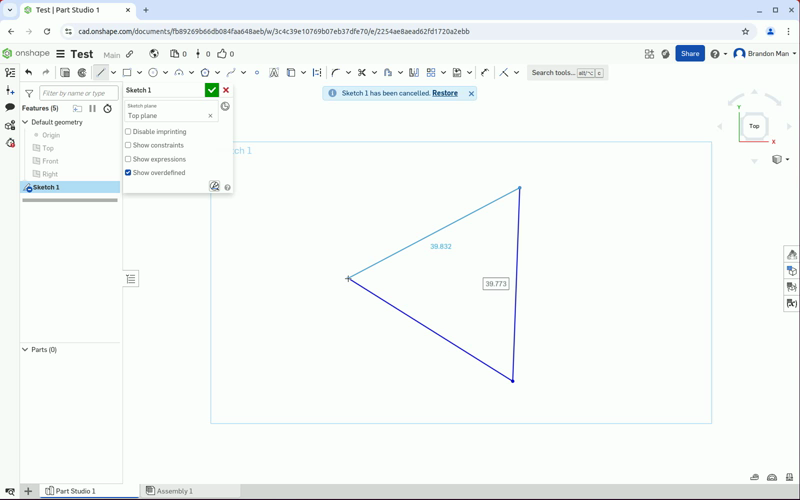
key_up(shift)
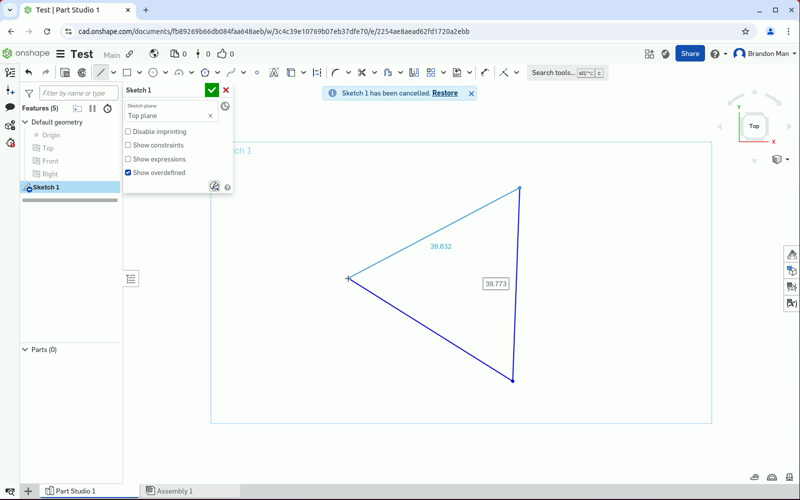
click(348, 278)
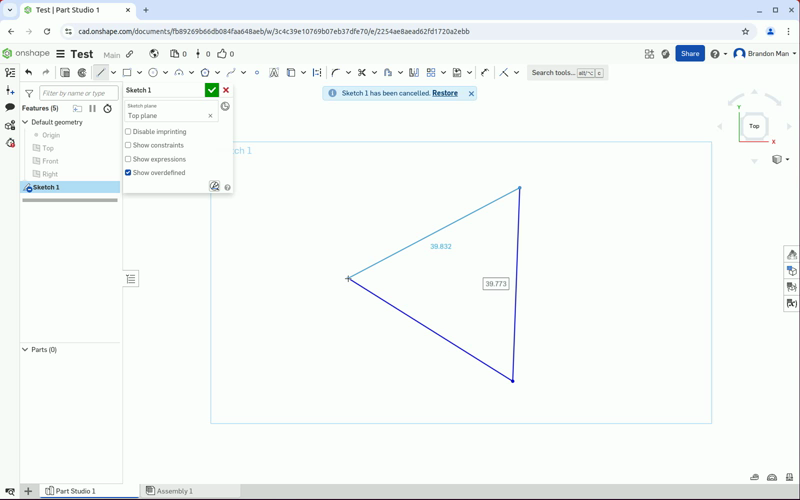
key(esc)
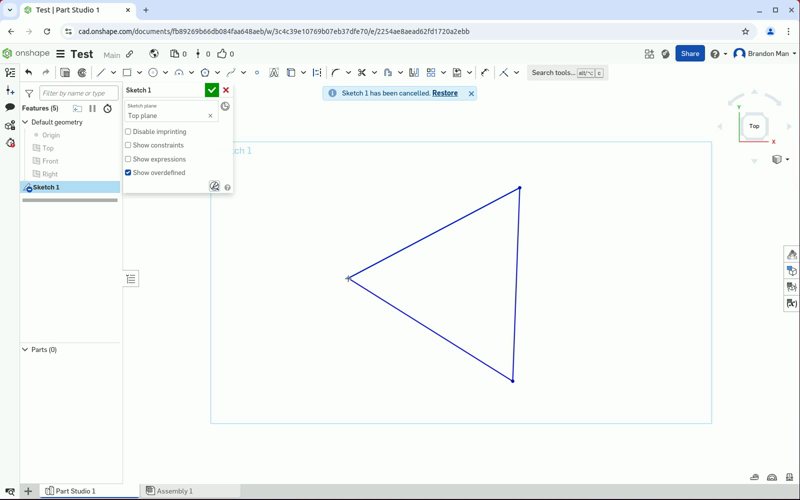
mouse_move(430, 252)
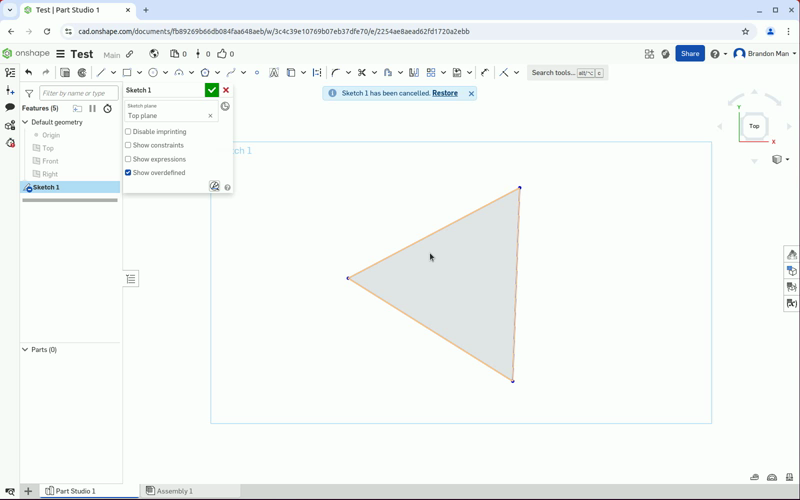
click(430, 252)
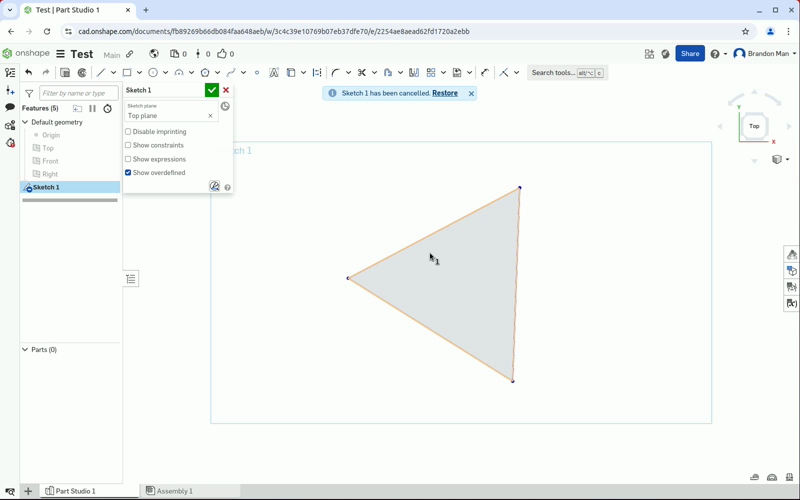
mouse_move(73, 352)
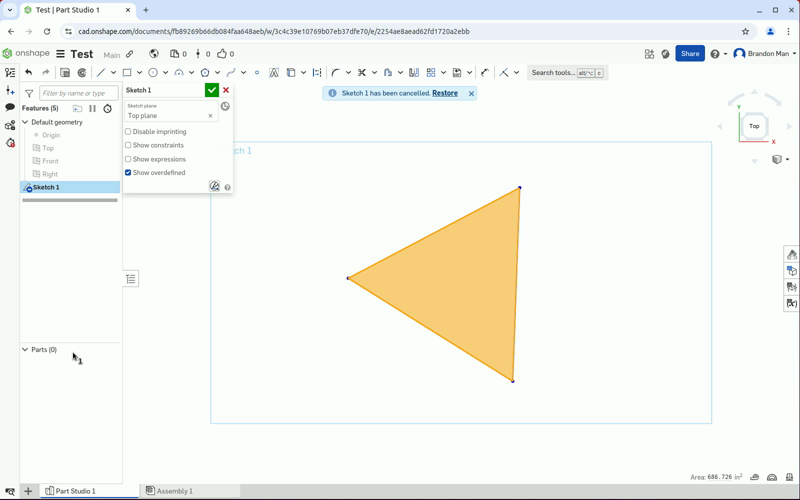
key(shift+y)
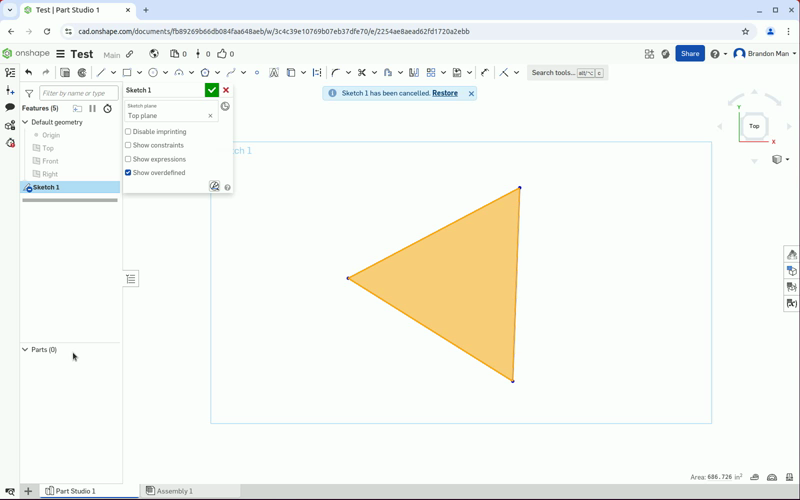
key(shift+e)
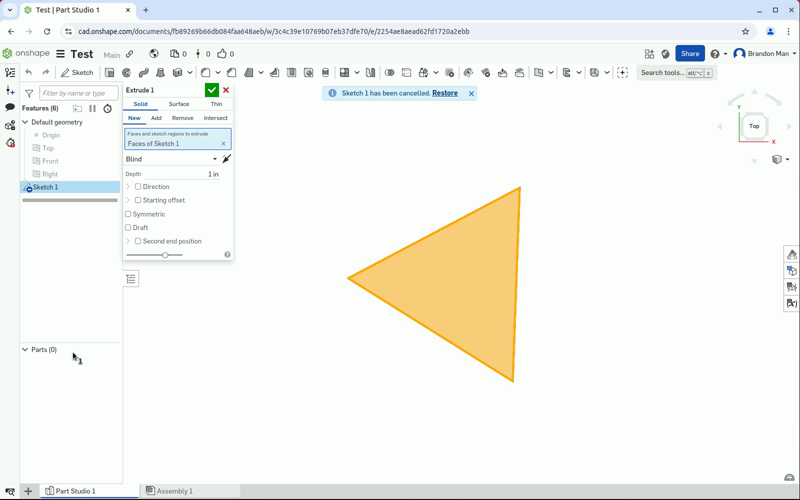
mouse_move(143, 106)
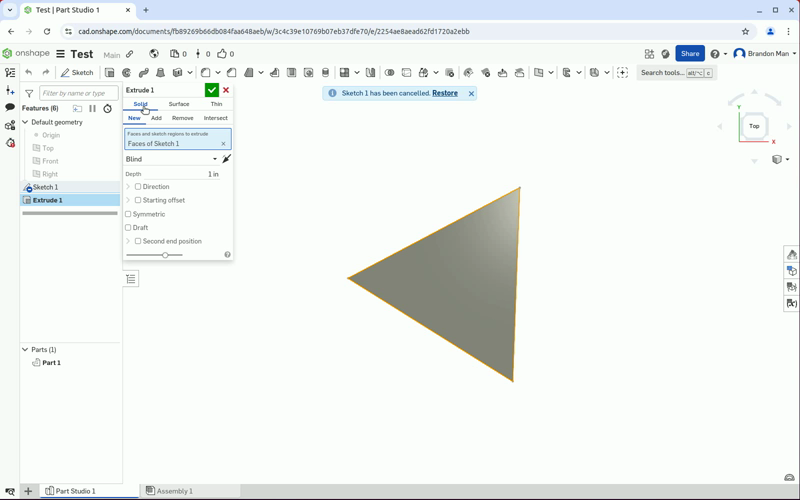
click(143, 106)
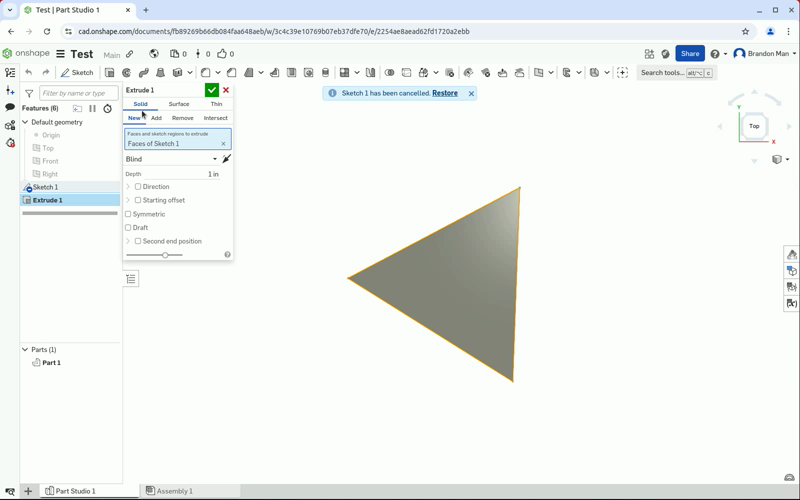
mouse_move(137, 120)
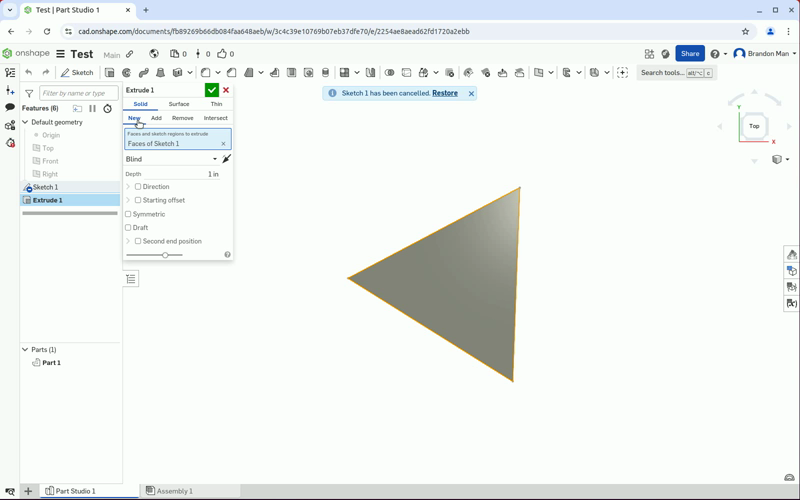
click(137, 120)
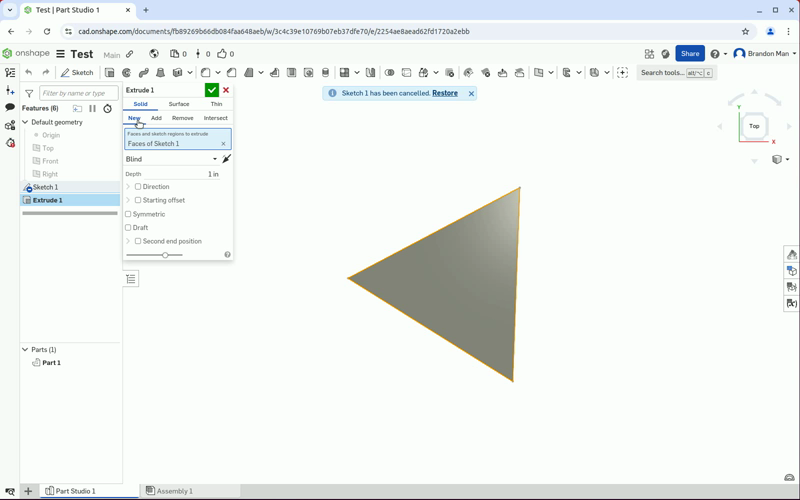
key(tab, 4)
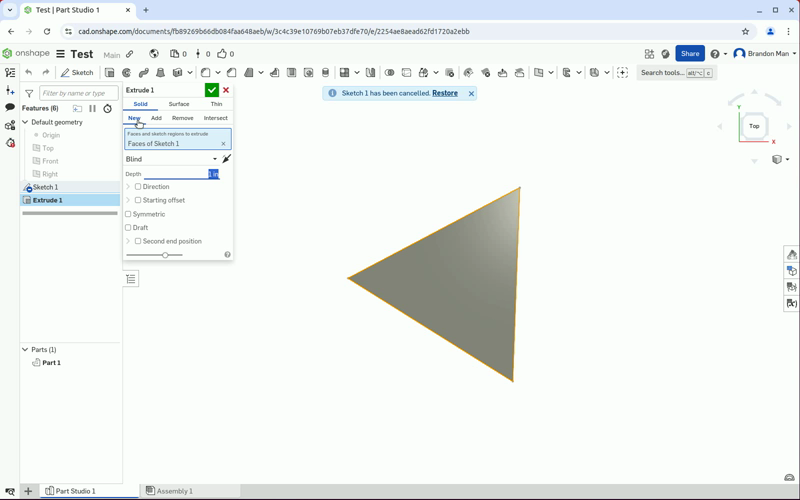
text(8.666)
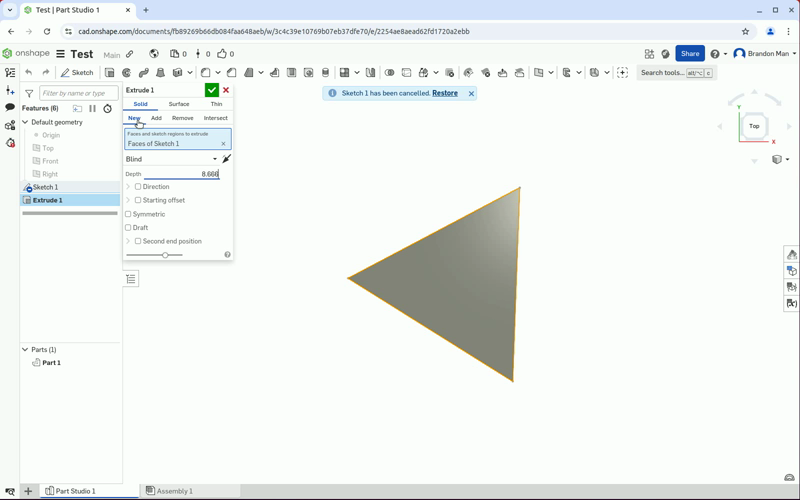
key(enter)
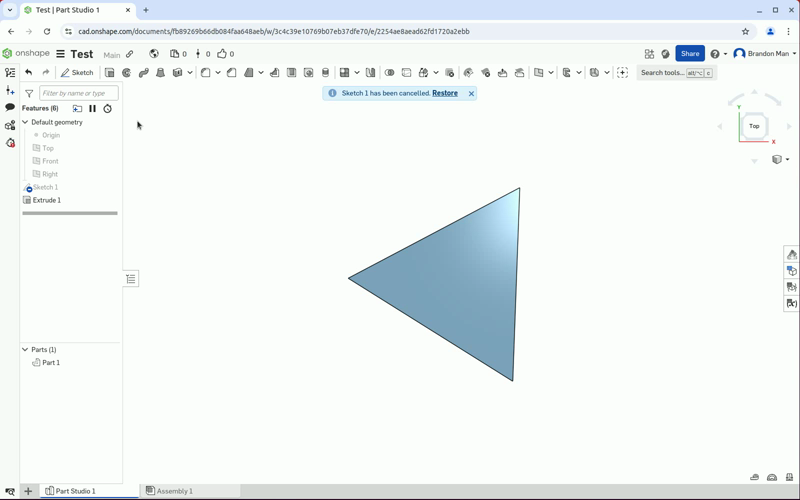
key(shift+h)
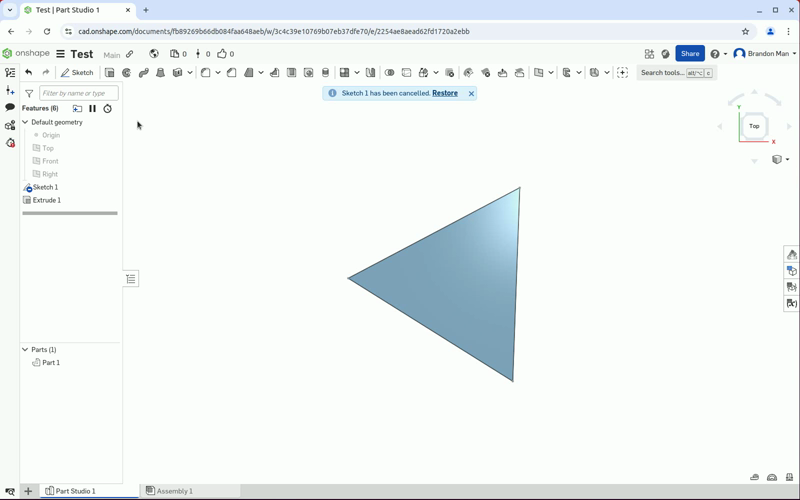
key(shift+h)
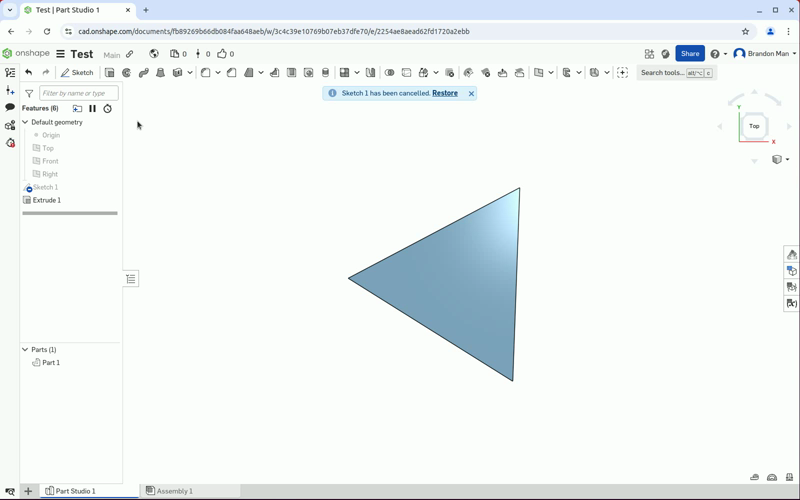
mouse_move(73, 189)
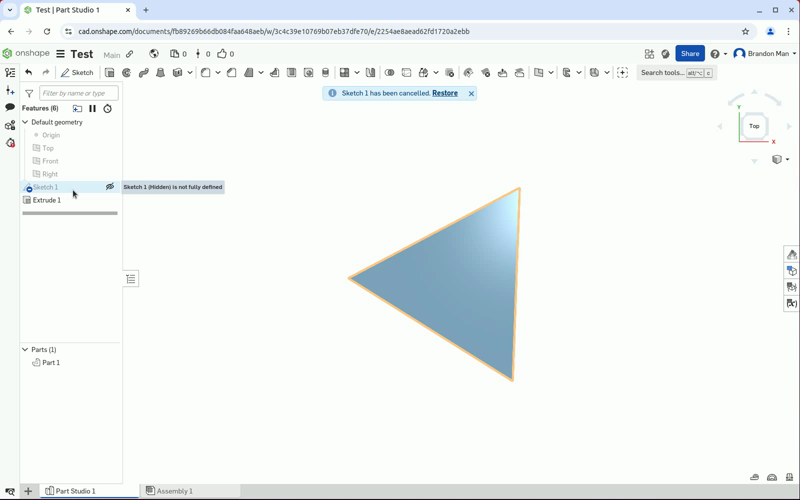
click(73, 189)
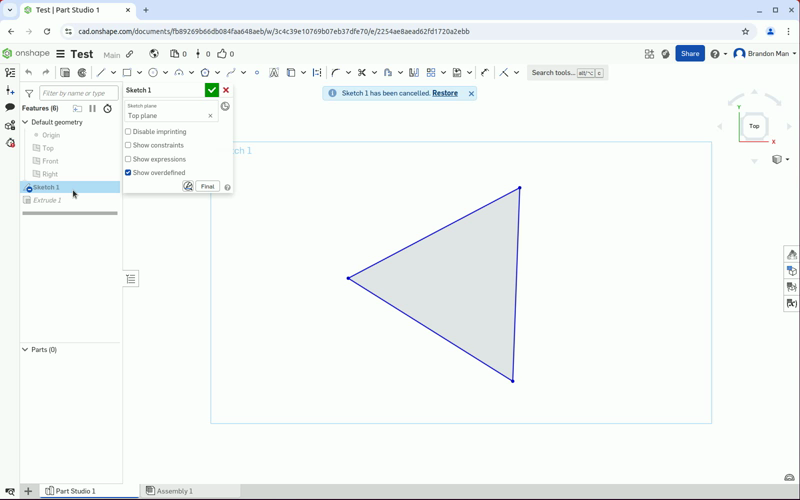
mouse_move(229, 92)
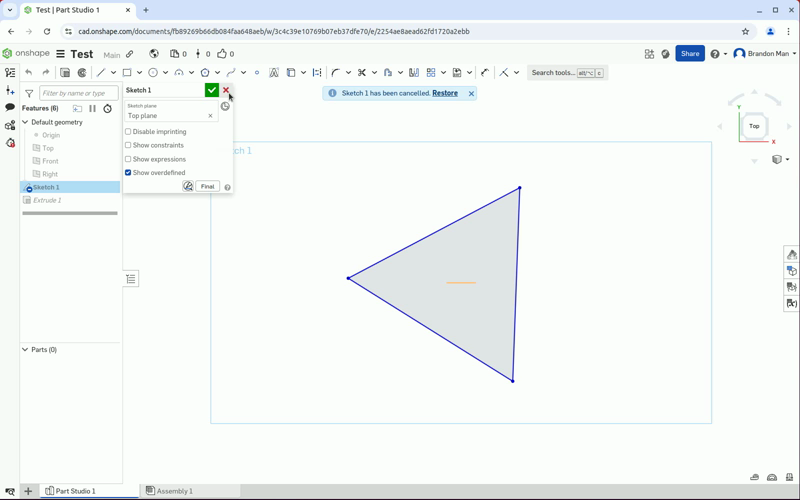
click(229, 92)
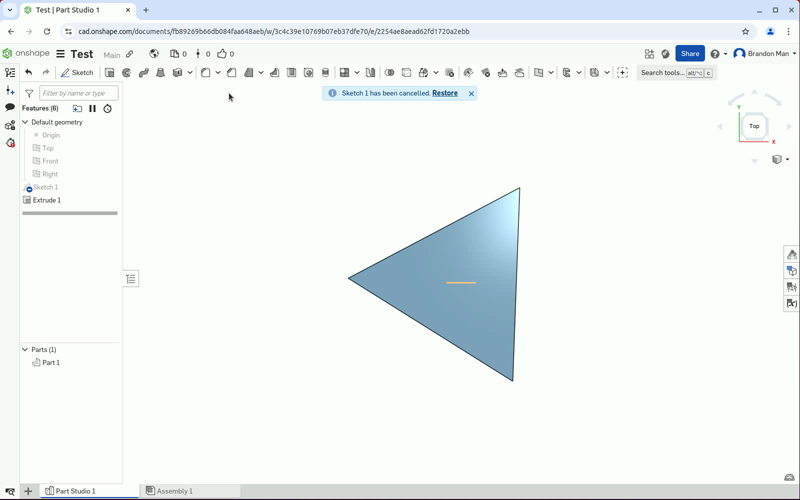
mouse_move(541, 75)
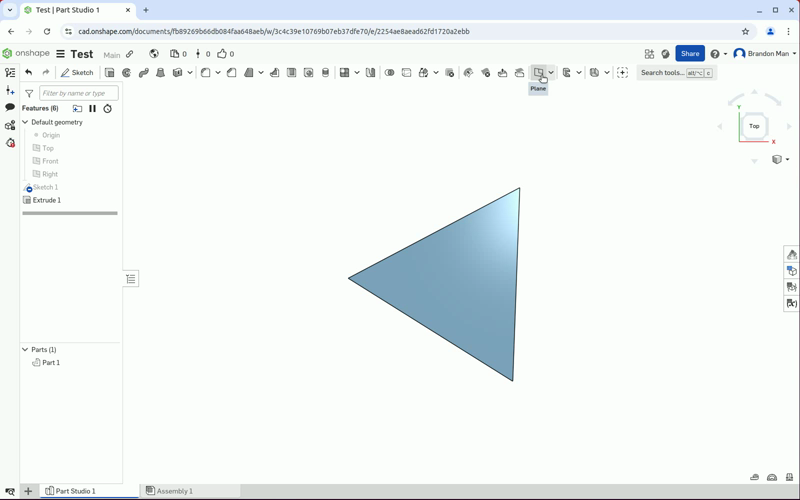
click(541, 75)
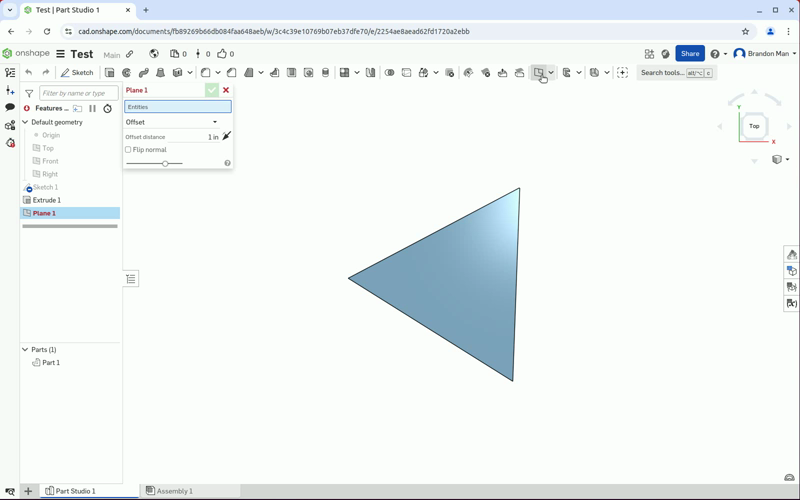
mouse_move(73, 150)
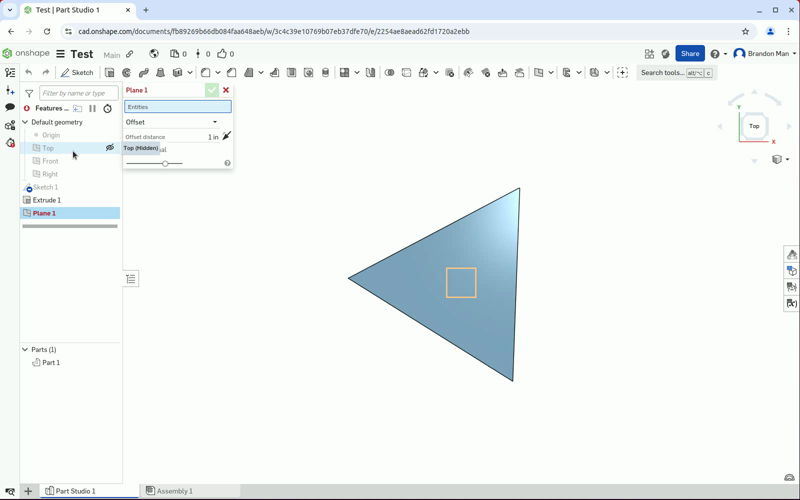
click(73, 150)
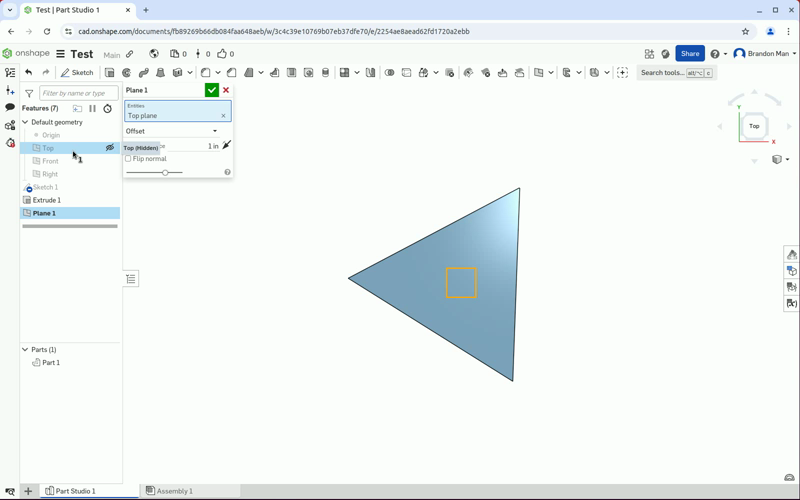
key(tab, 2)
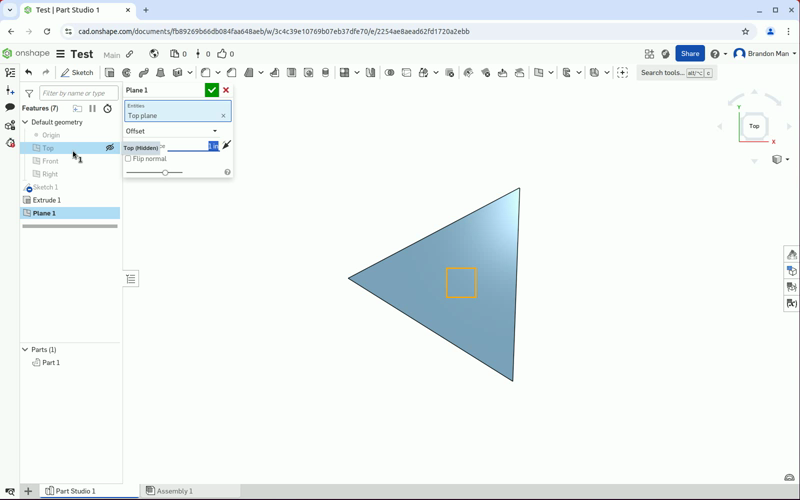
text(8.658)
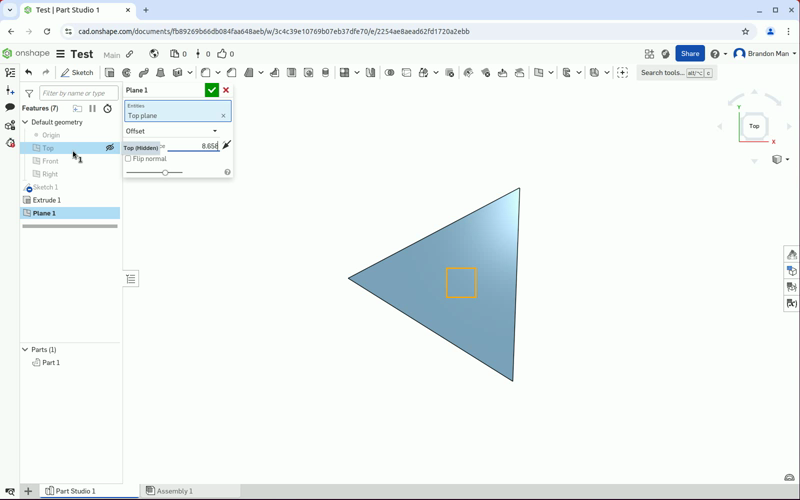
key(enter, 2)
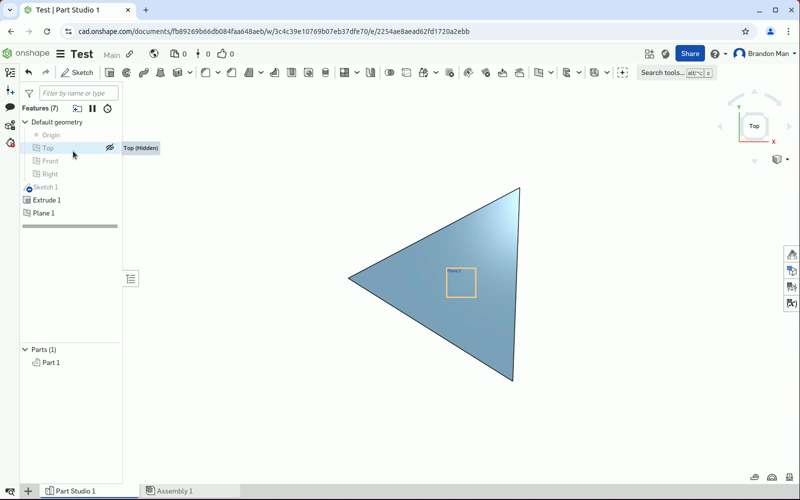
key(shift+s)
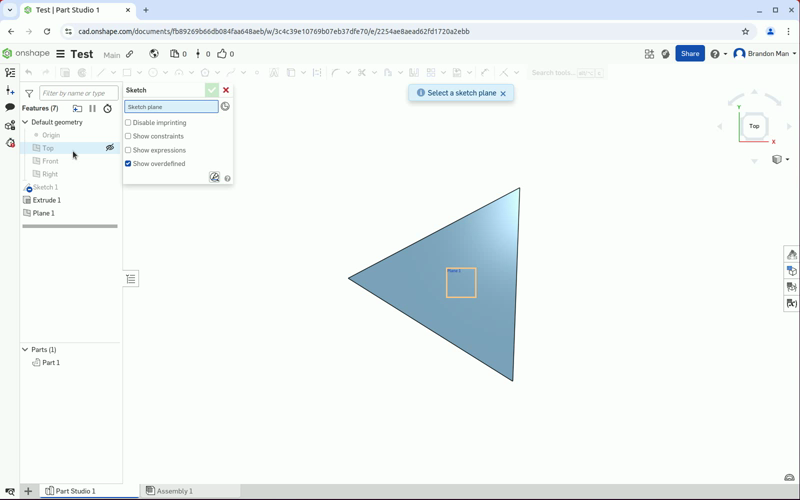
mouse_move(73, 215)
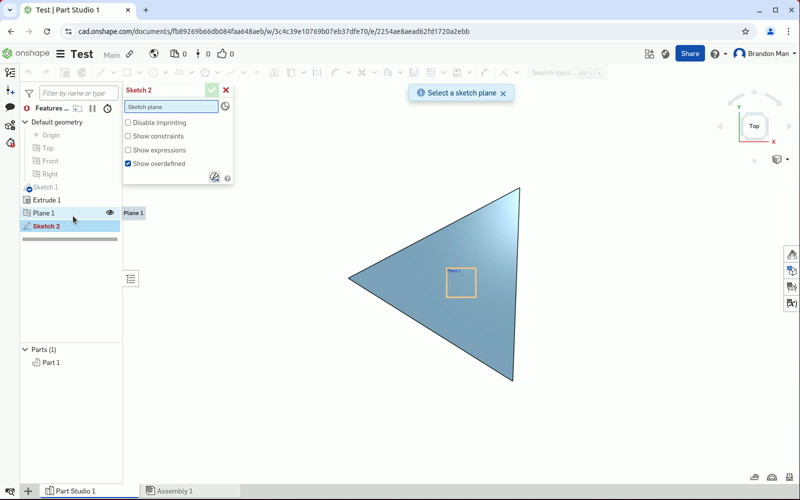
click(73, 215)
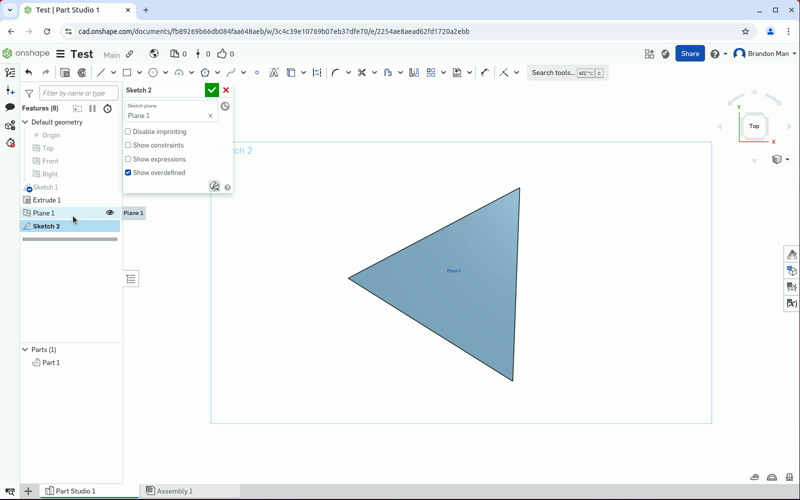
mouse_move(73, 352)
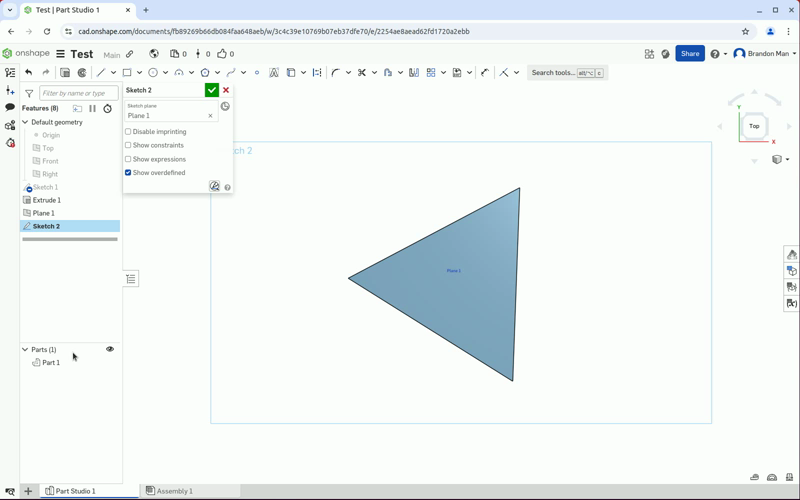
key(y)
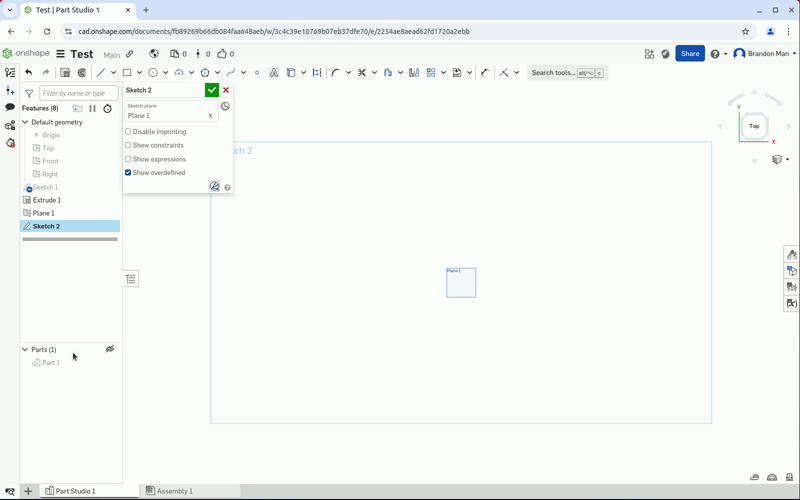
key(l)
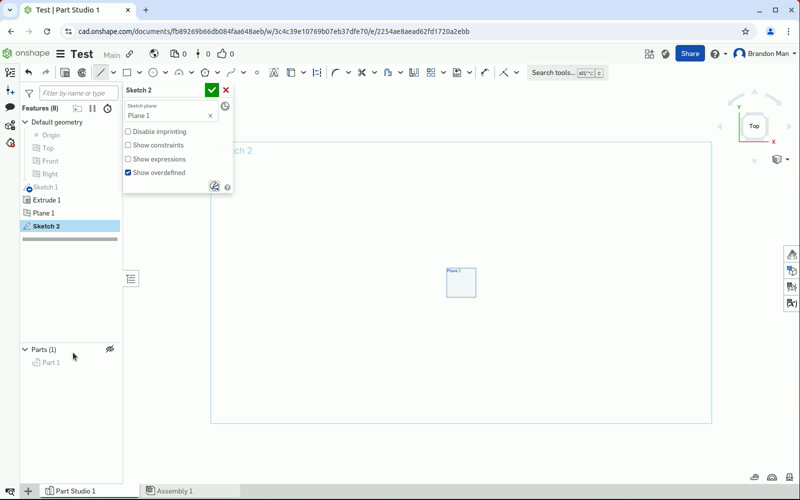
key_down(shift)
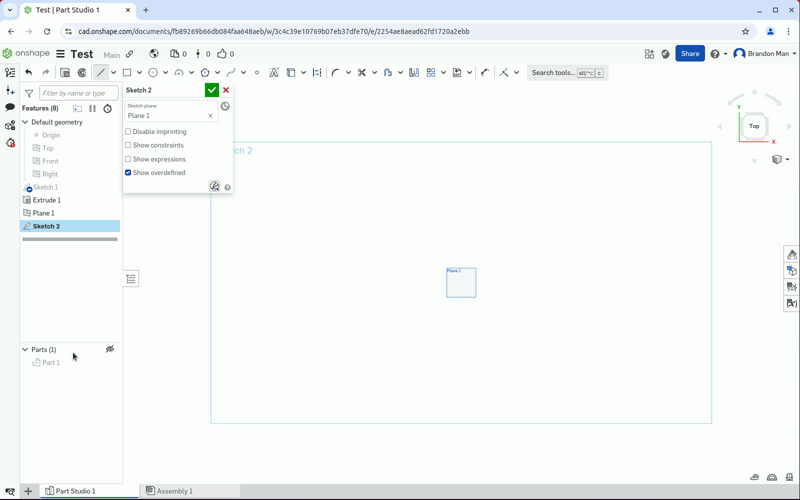
mouse_move(439, 307)
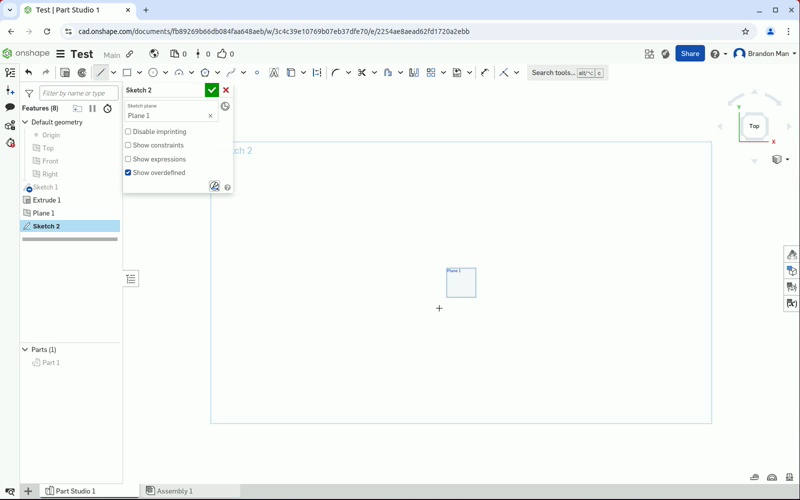
click(439, 307)
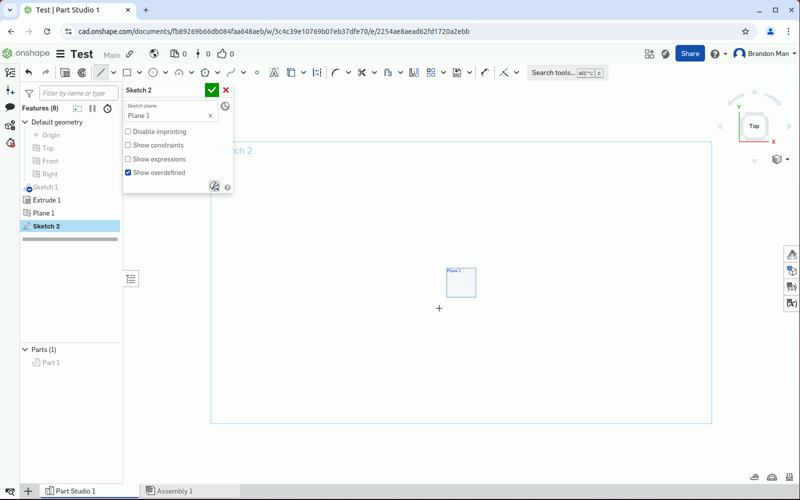
key_up(shift)
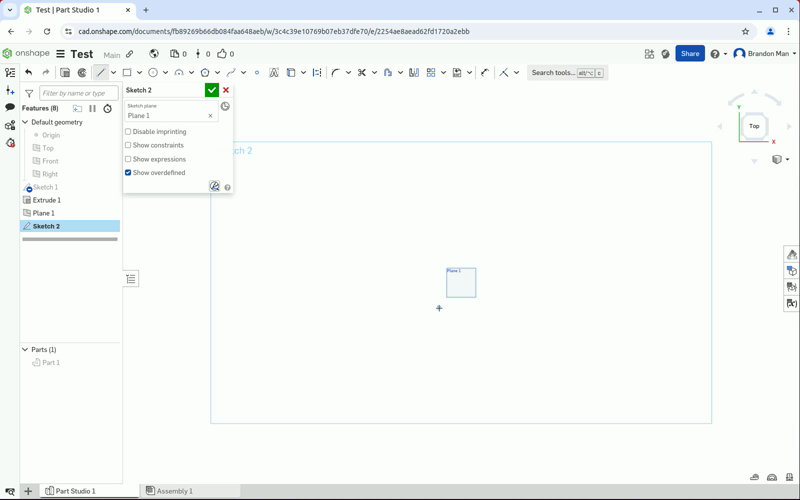
key_down(shift)
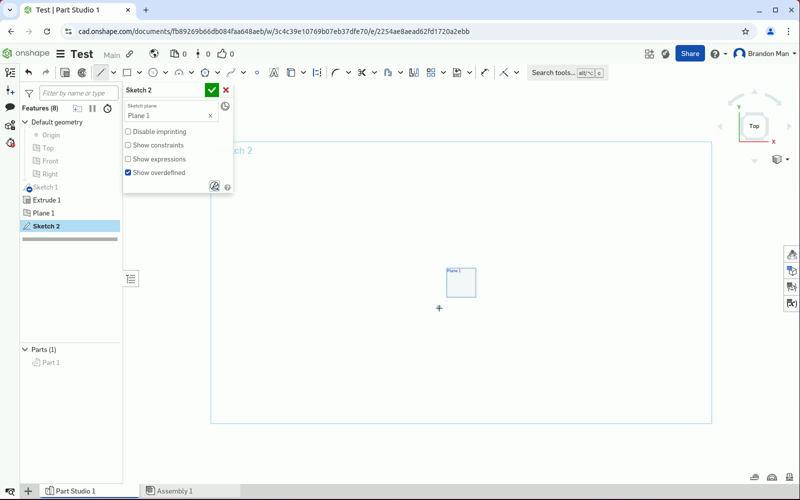
mouse_move(469, 307)
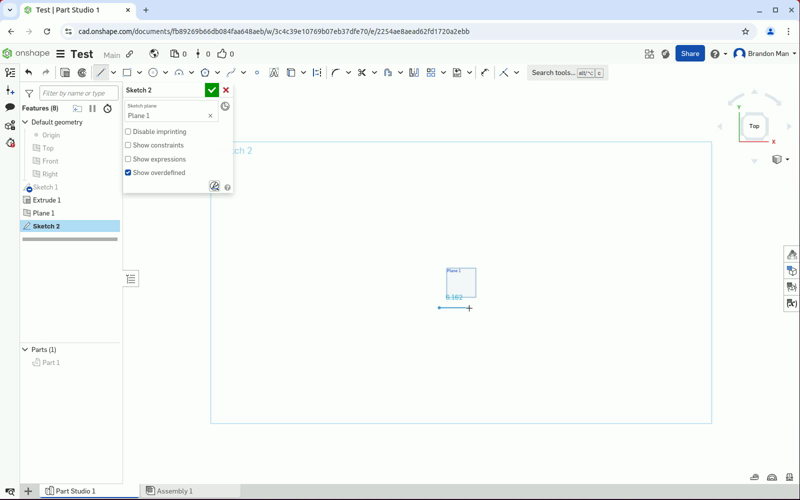
mouse_move(482, 307)
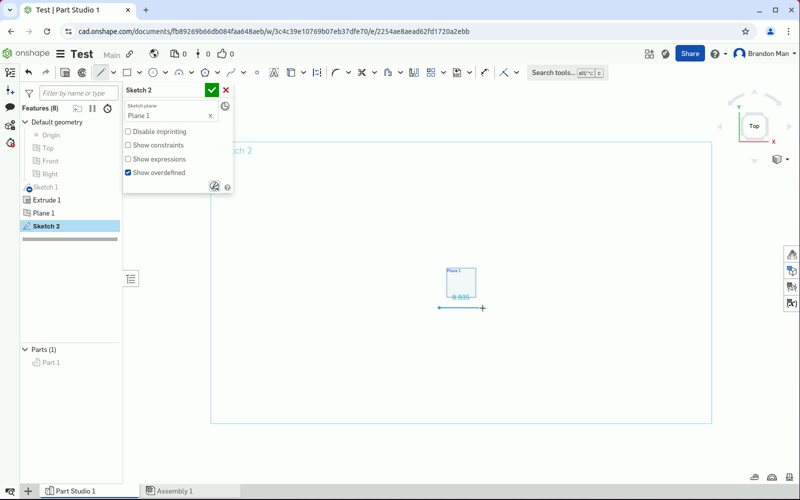
click(482, 307)
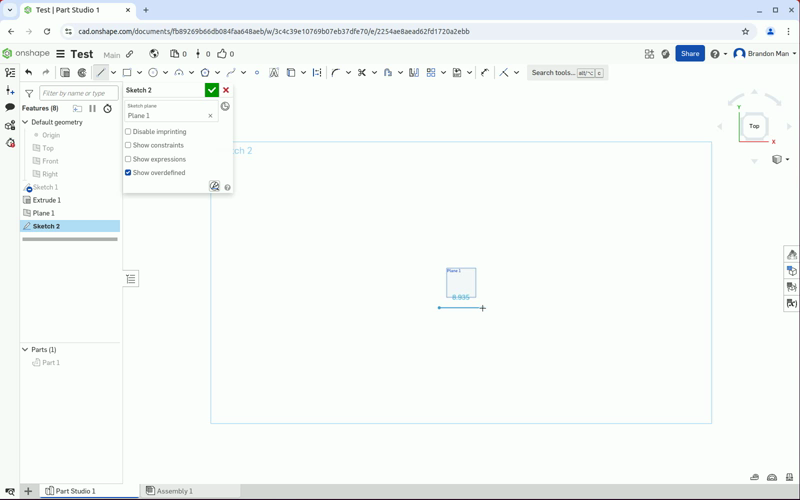
key_up(shift)
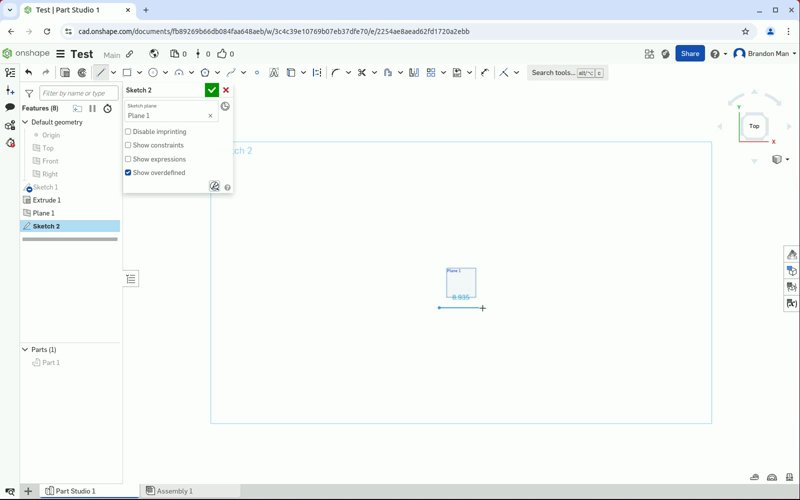
key_down(shift)
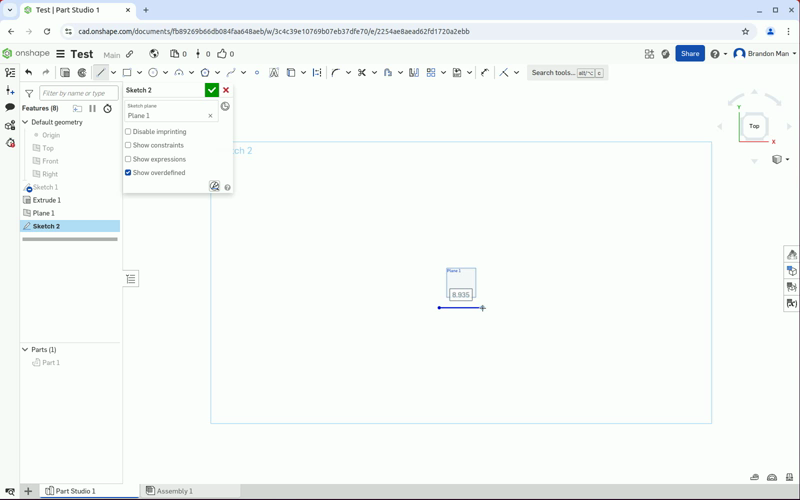
mouse_move(512, 307)
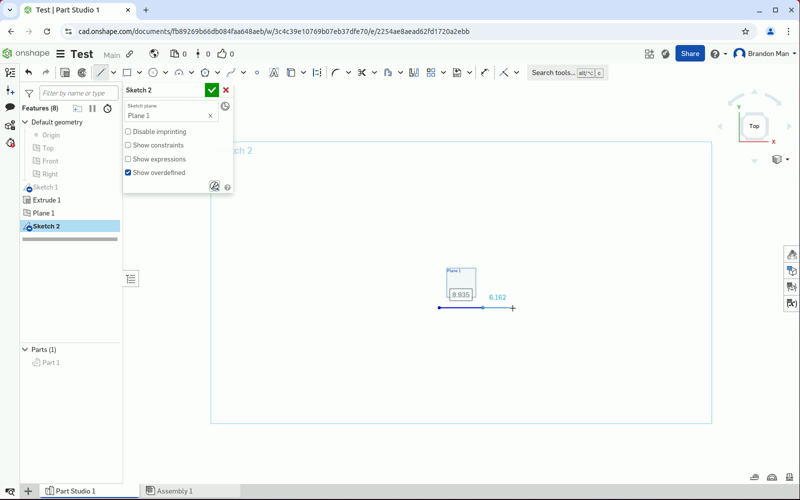
mouse_move(482, 264)
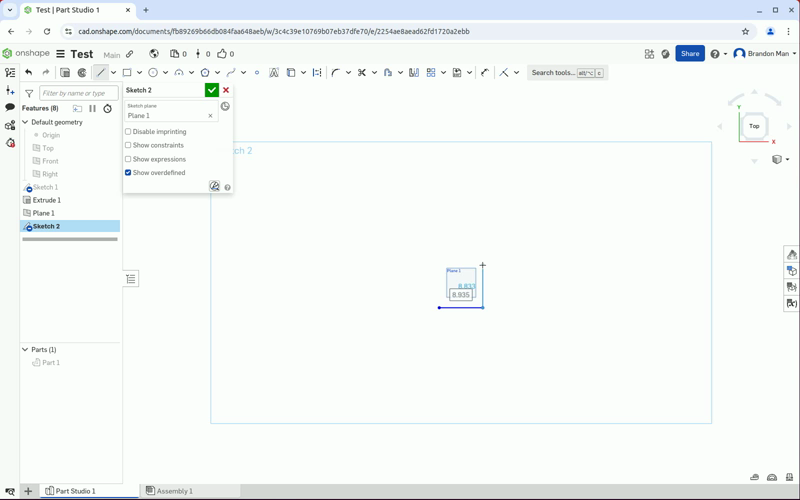
click(482, 264)
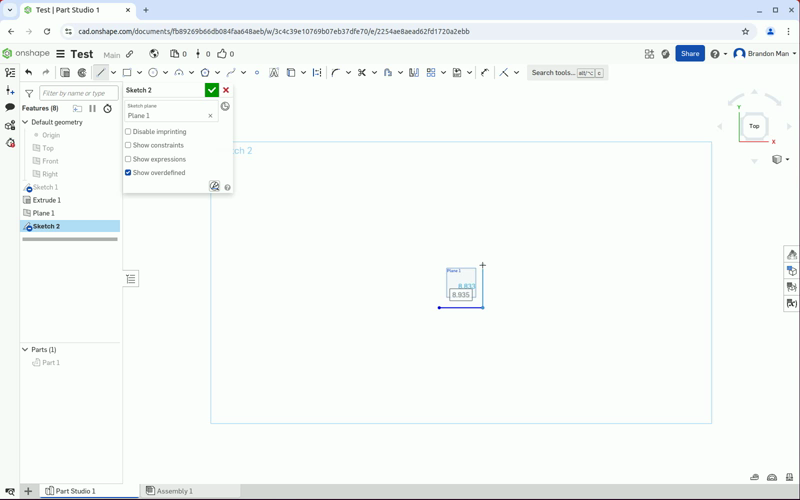
key_up(shift)
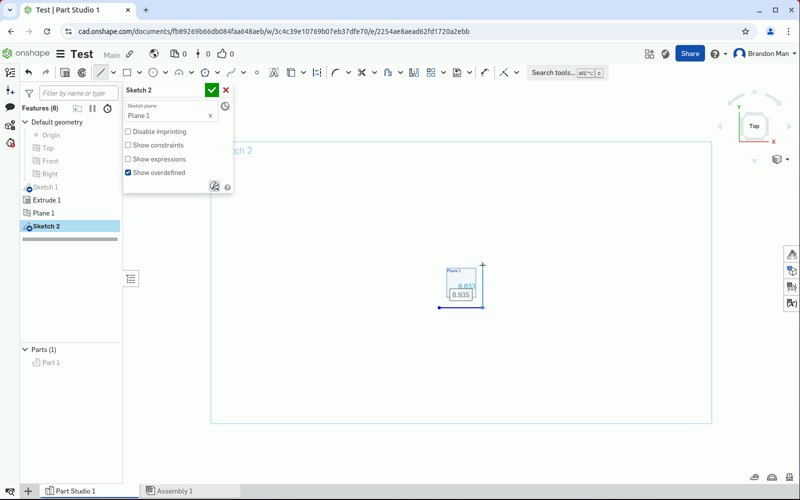
key_down(shift)
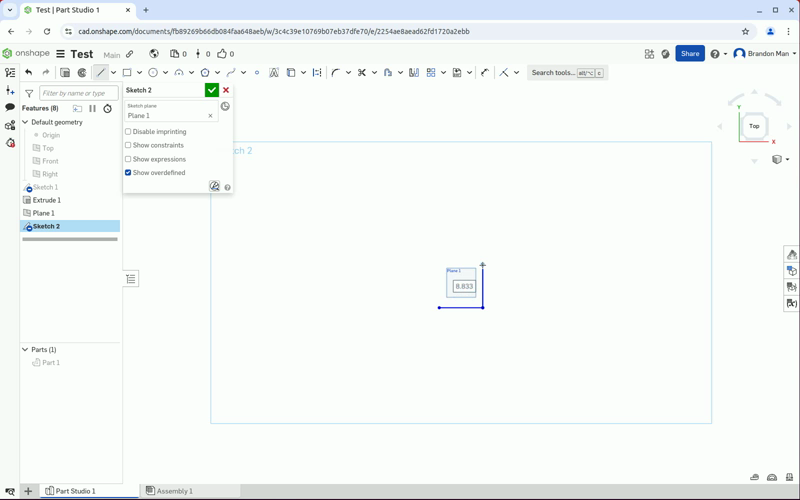
mouse_move(512, 264)
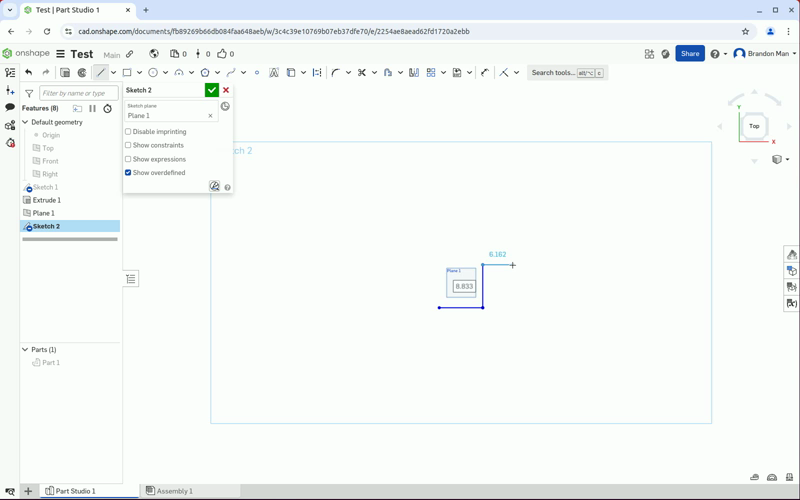
mouse_move(439, 264)
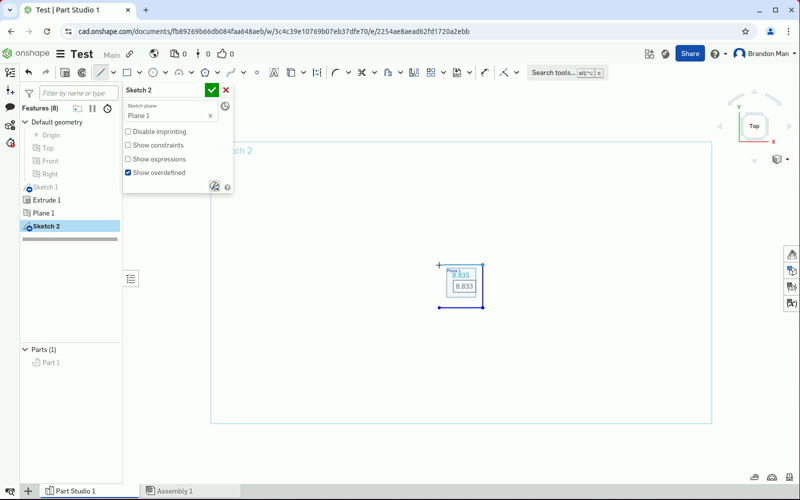
click(439, 264)
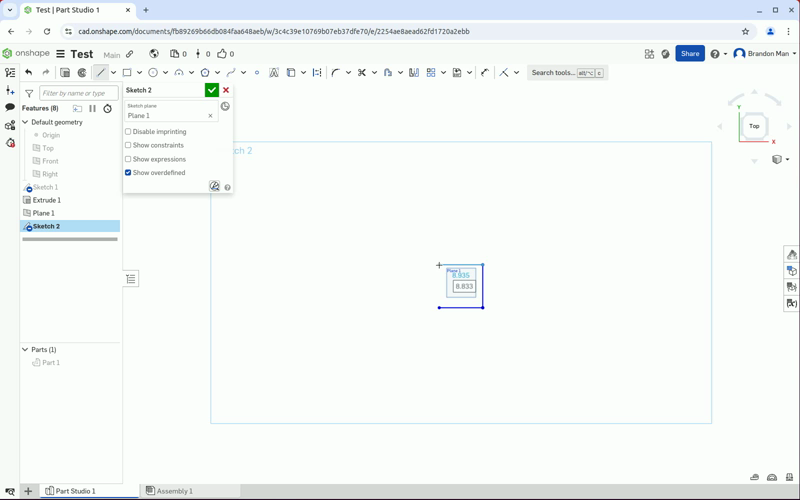
key_up(shift)
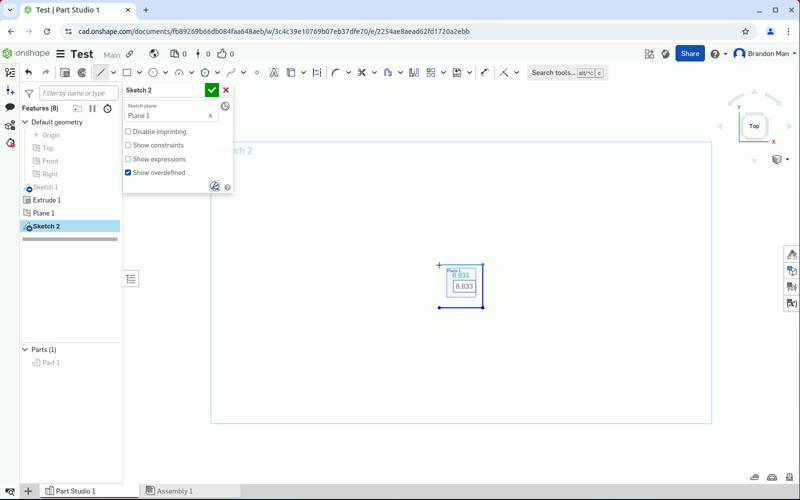
mouse_move(469, 264)
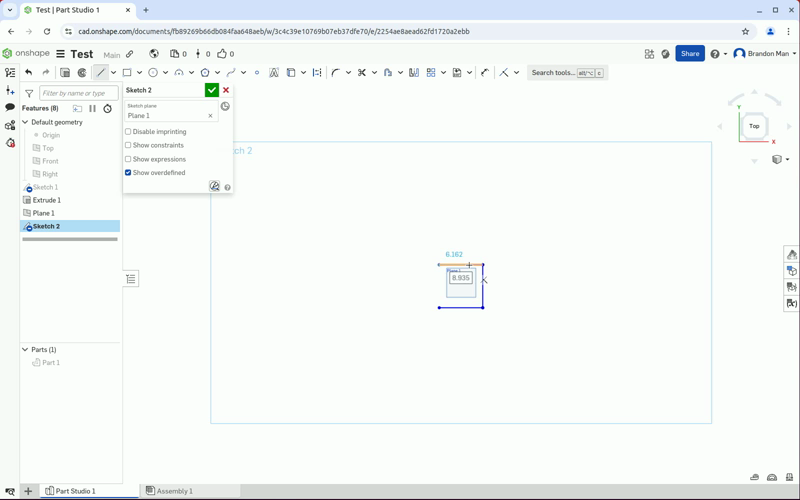
key_down(shift)
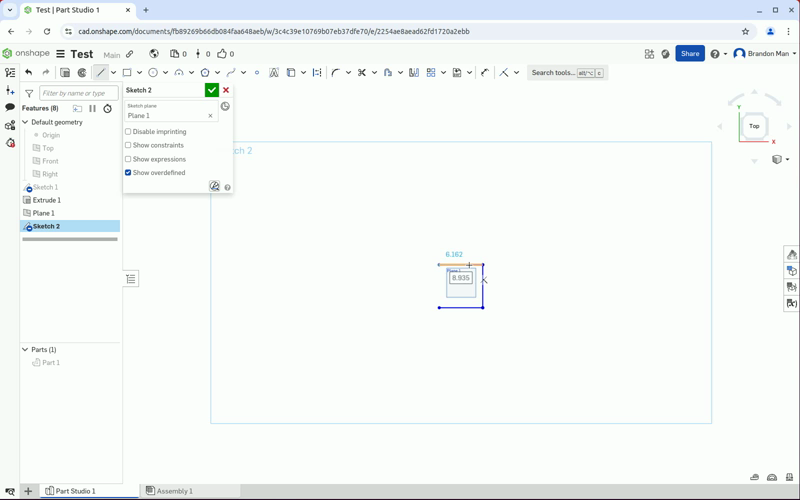
mouse_move(439, 307)
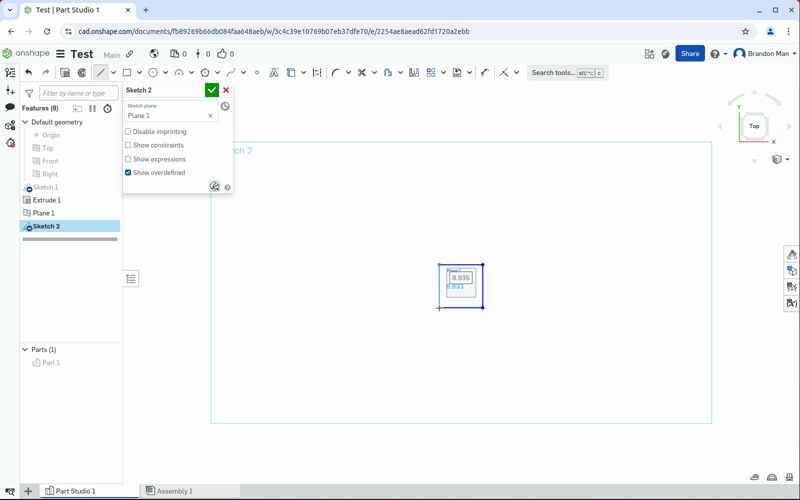
key_up(shift)
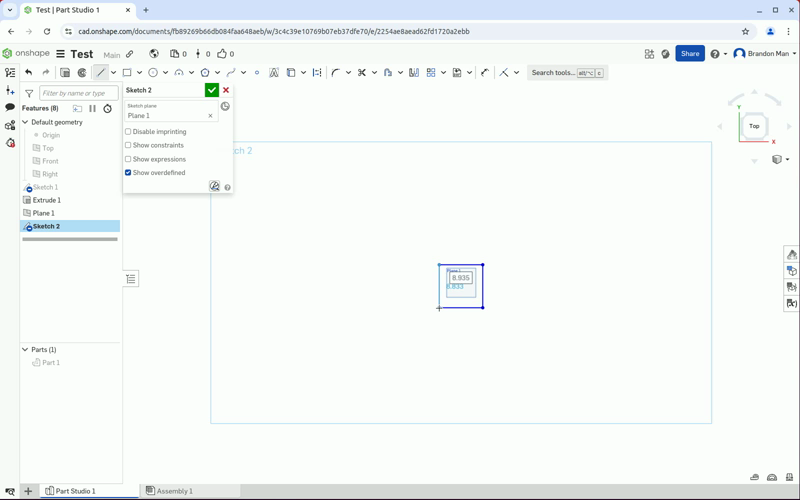
click(439, 307)
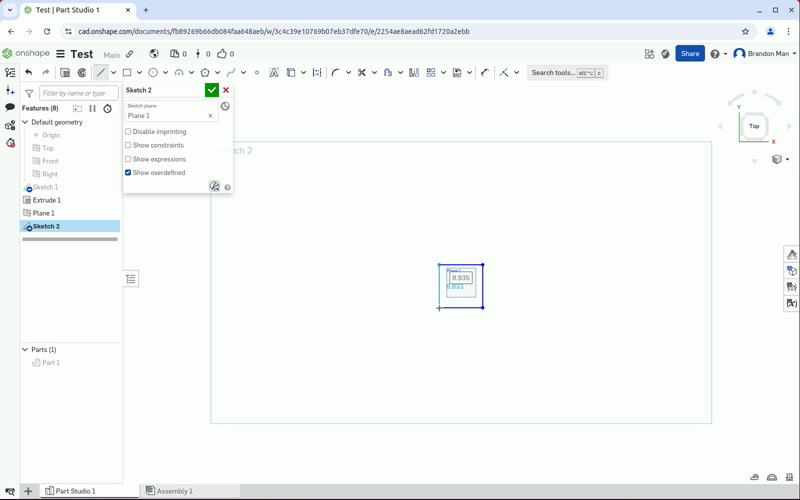
key(esc)
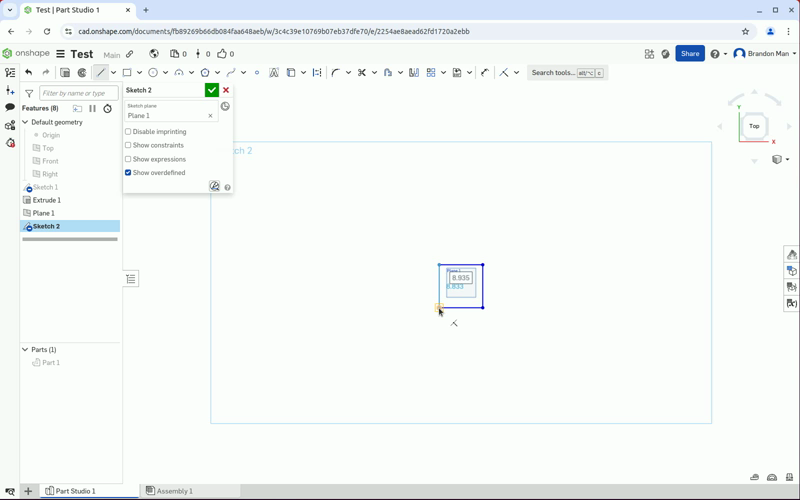
mouse_move(473, 293)
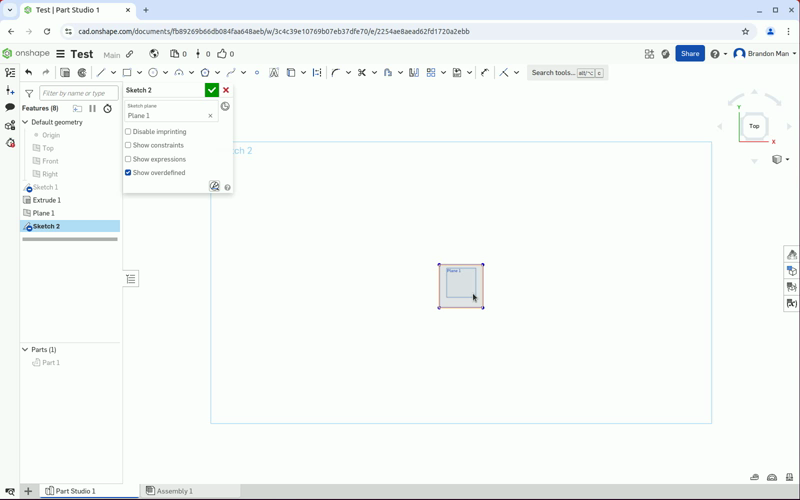
click(473, 293)
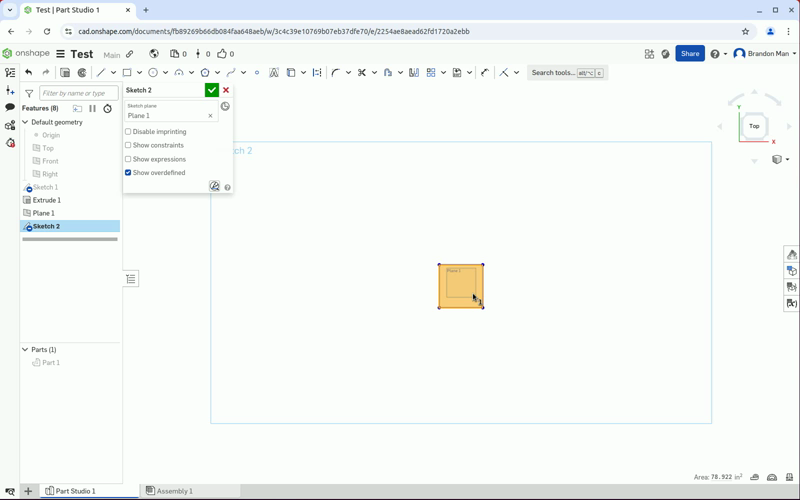
mouse_move(73, 352)
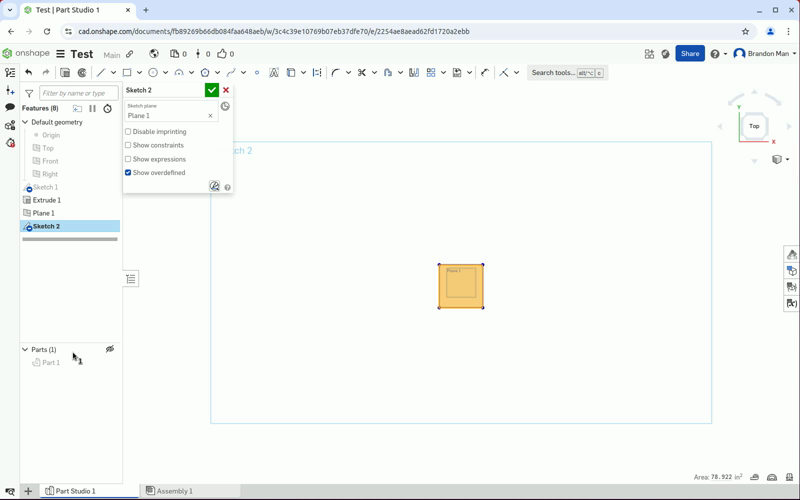
key(shift+y)
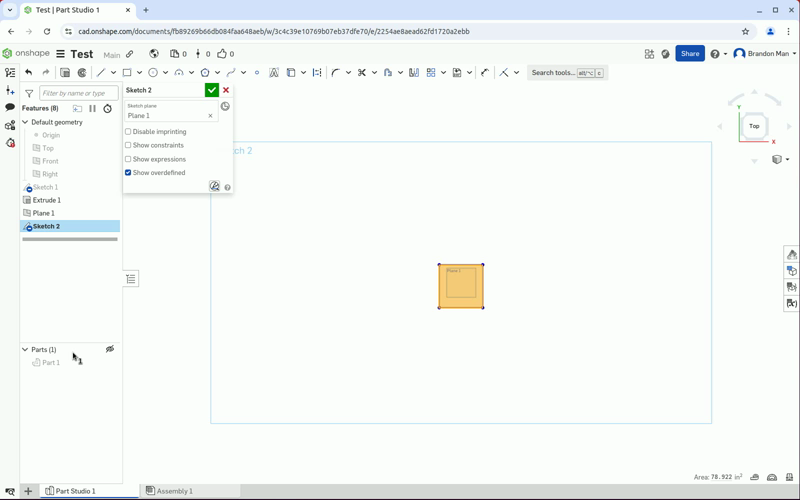
key(shift+e)
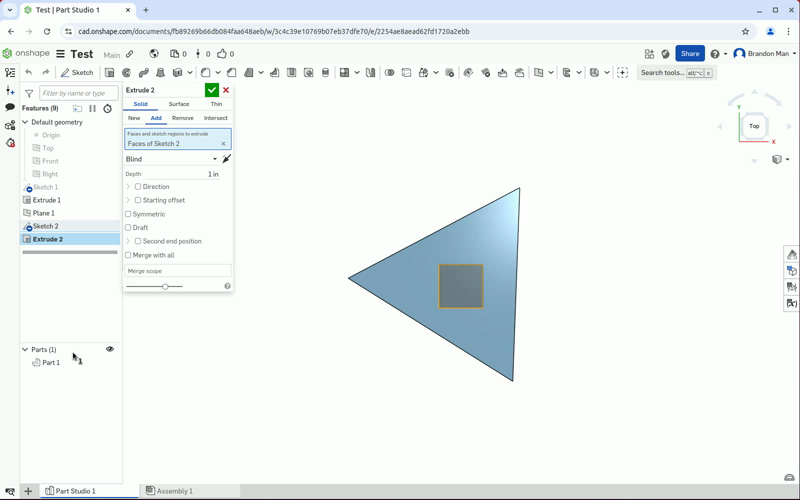
mouse_move(143, 106)
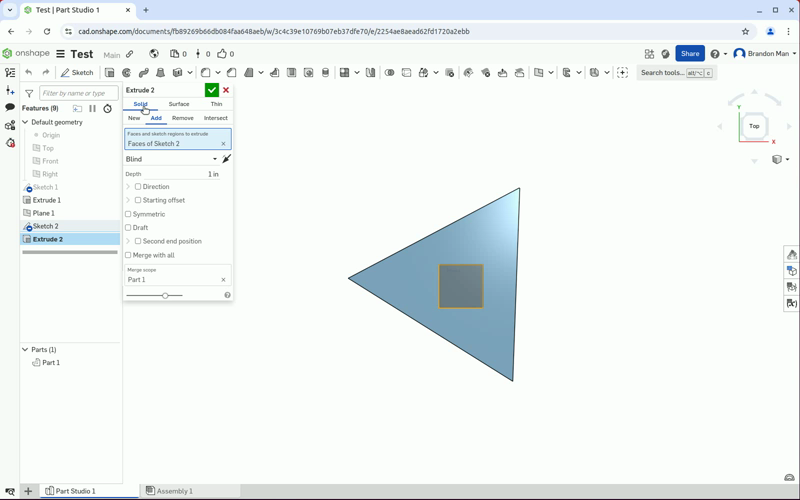
click(143, 106)
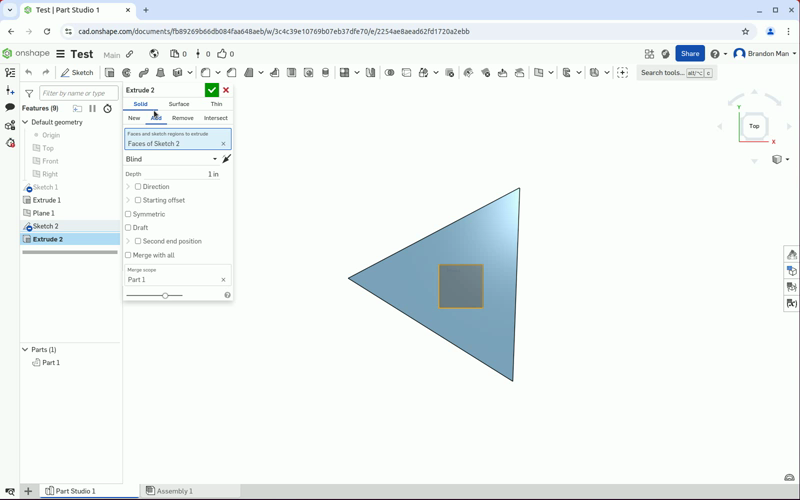
mouse_move(186, 120)
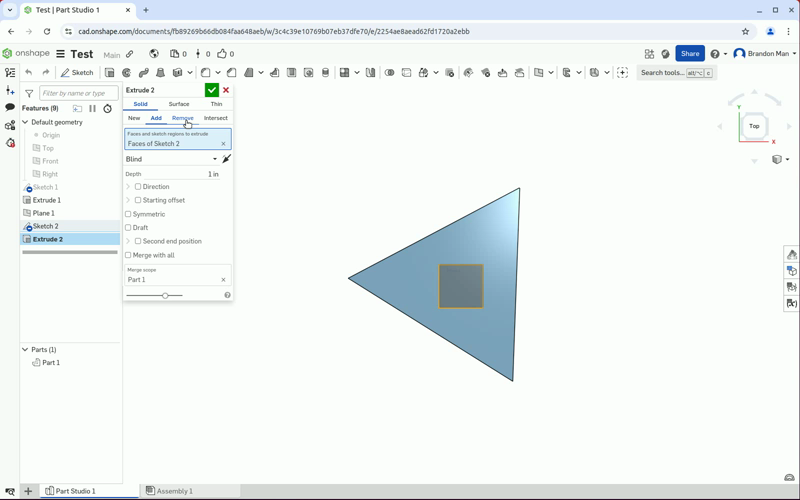
click(186, 120)
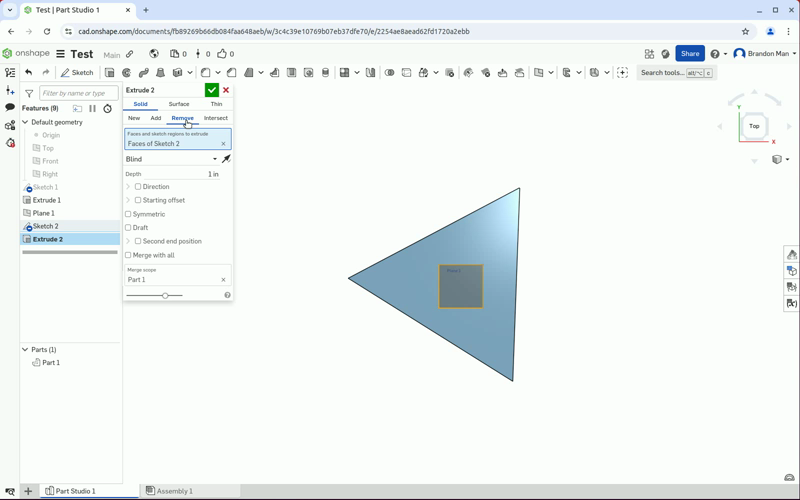
key(tab, 4)
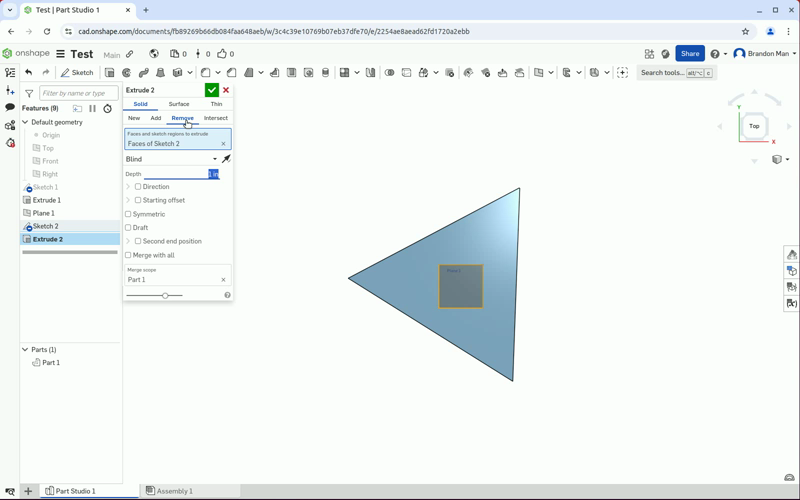
text(8.666)
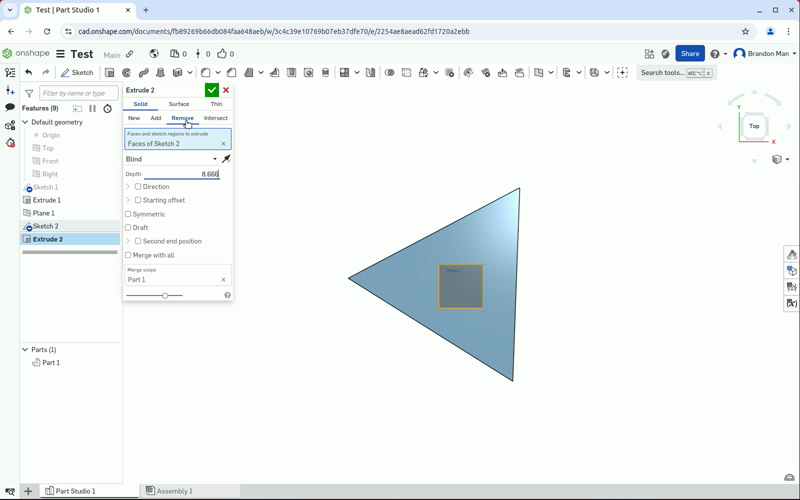
key(tab, 6)
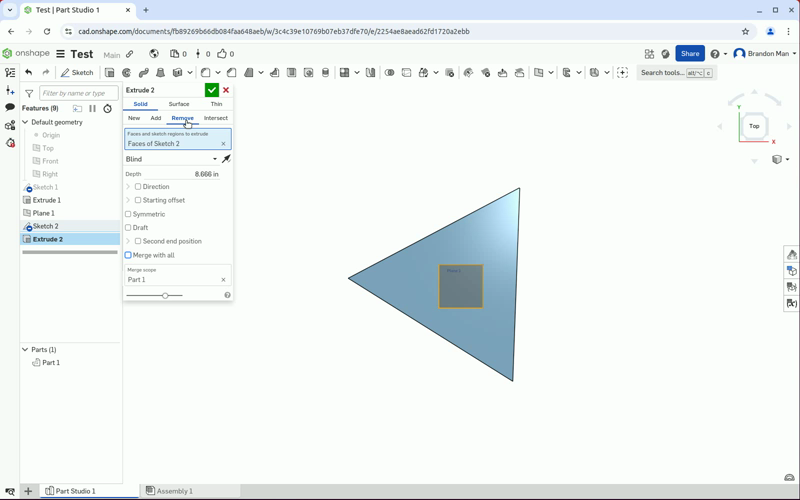
key(space)
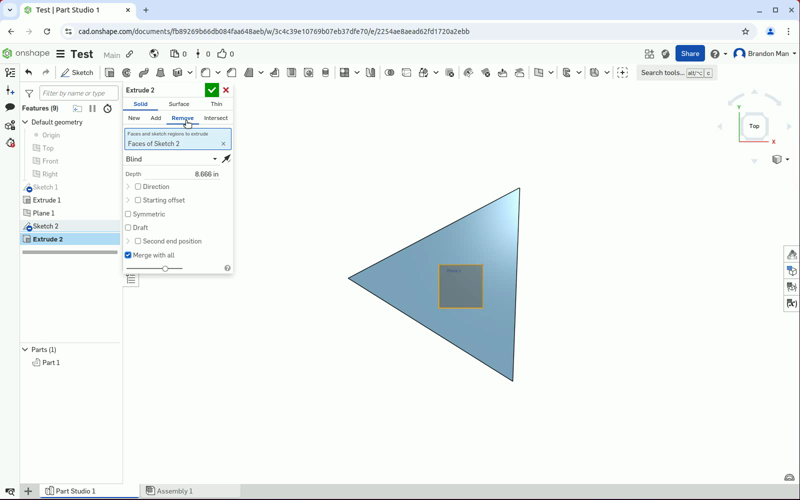
key(enter)
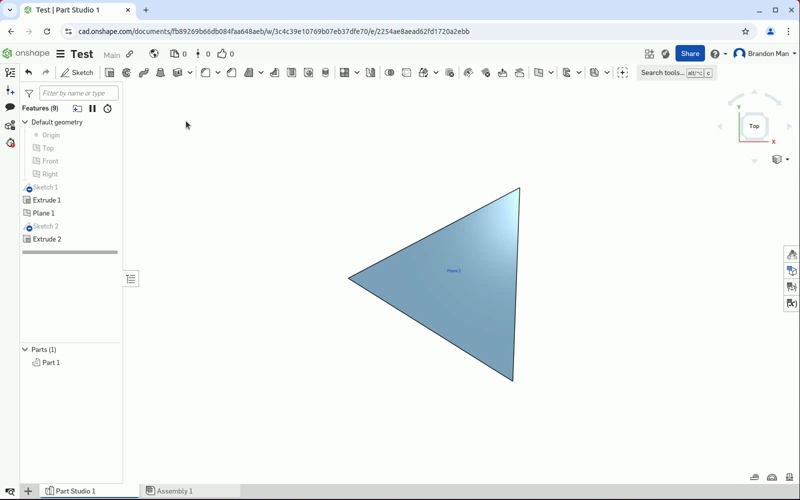
key(shift+h)
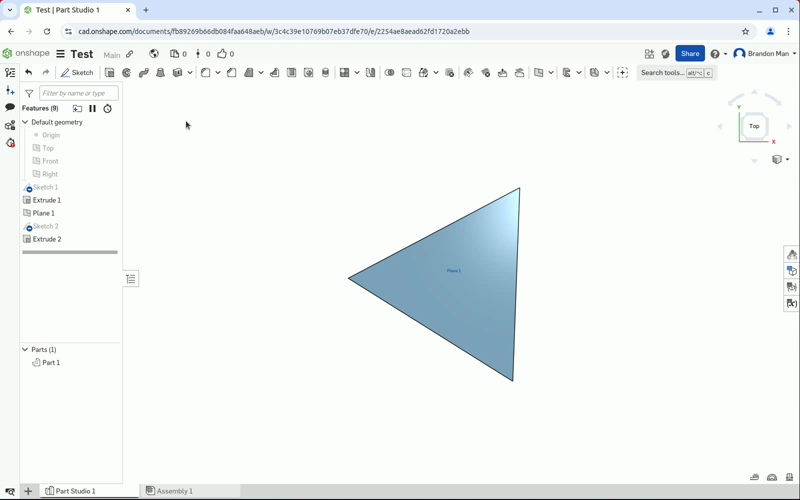
key(shift+h)
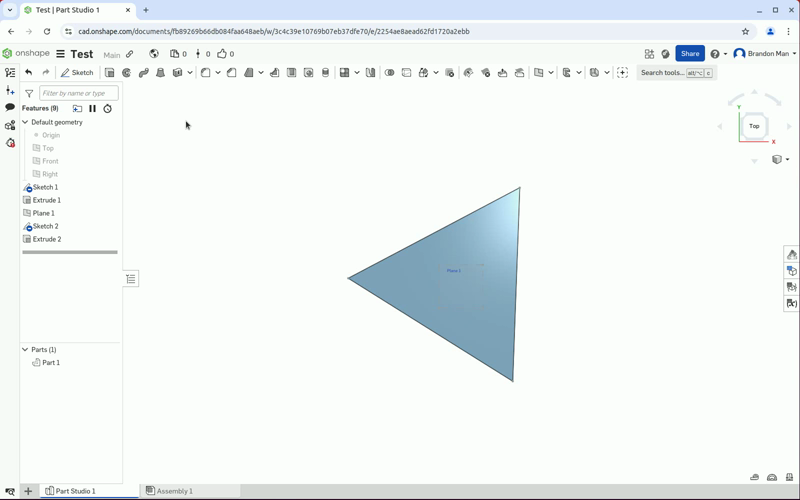
key(shift+7)
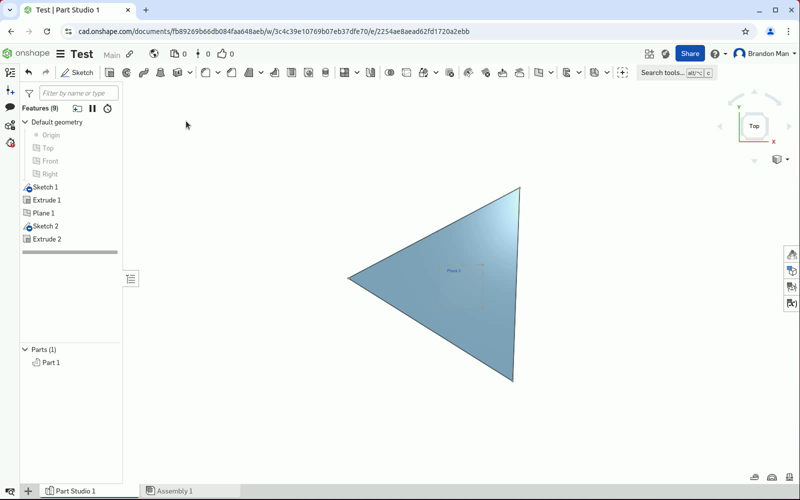
key(up, 3)
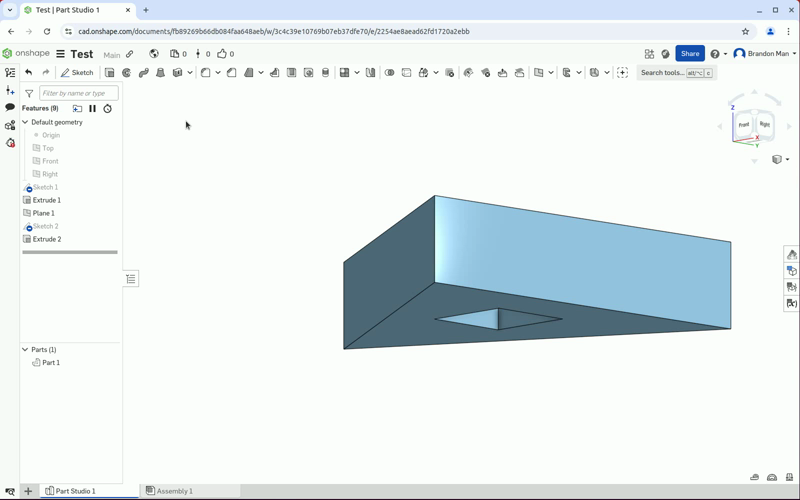
key(left, 3)
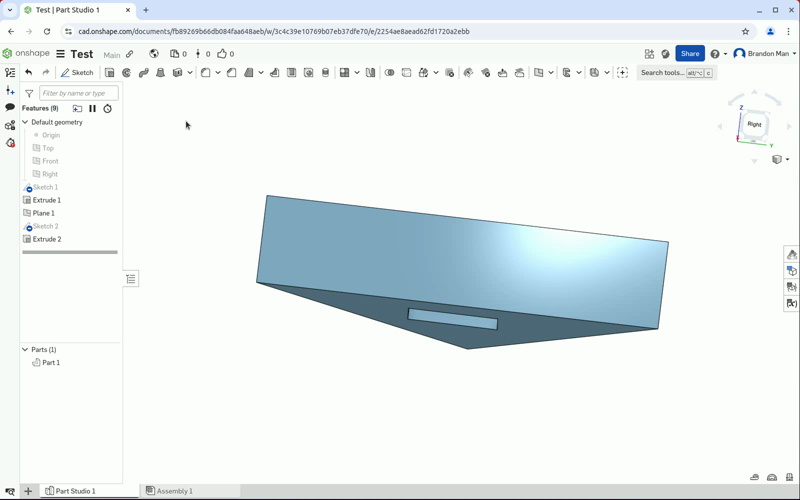
key(right, 3)
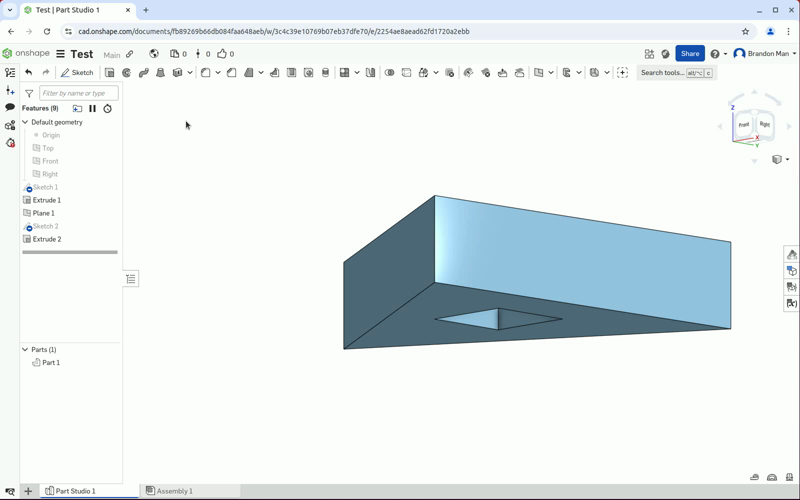
key(down, 3)
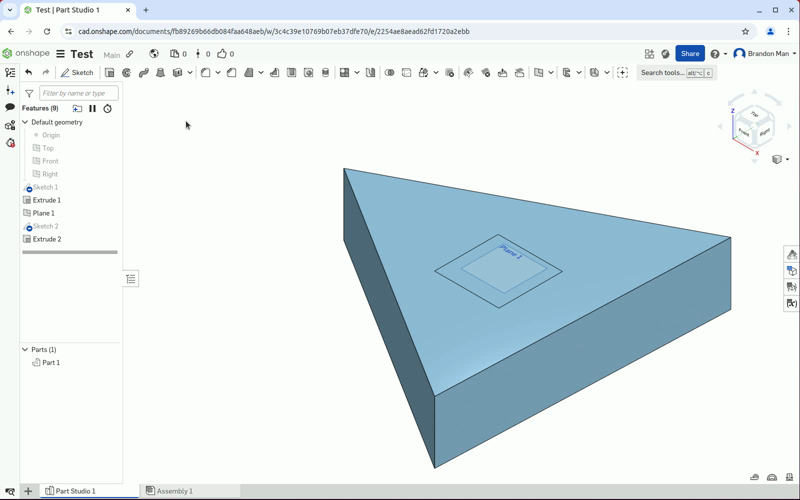
mouse_move(73, 189)
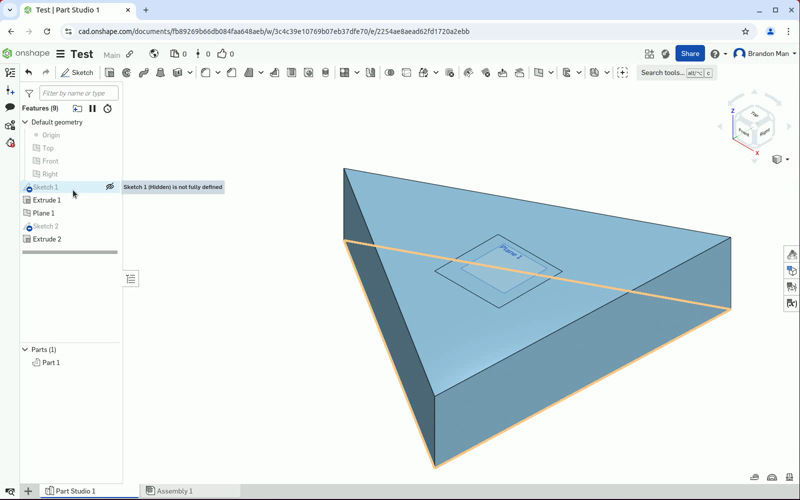
click(73, 189)